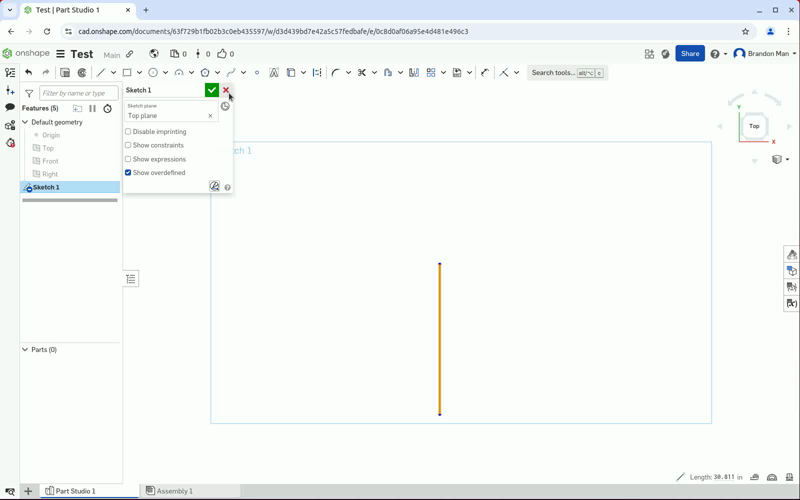
key(shift+h)
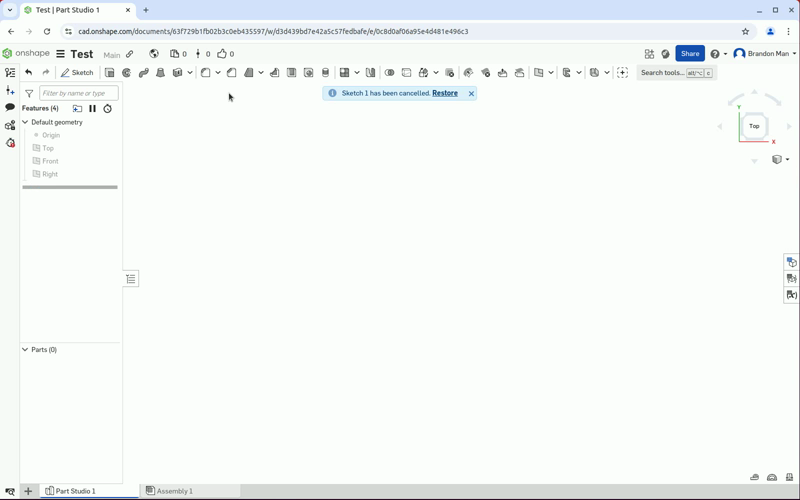
mouse_move(73, 352)
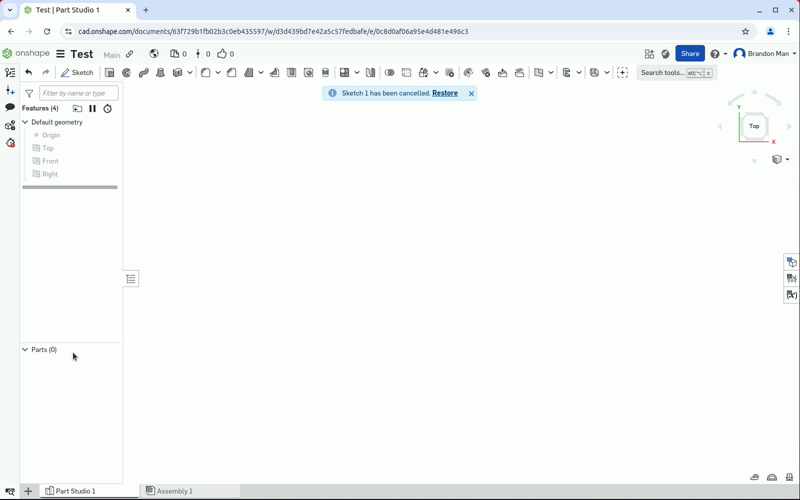
key(y)
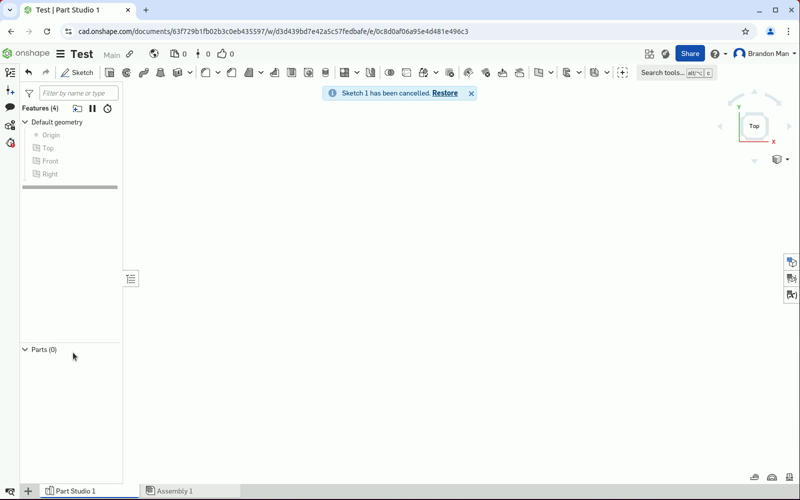
key(shift+p)
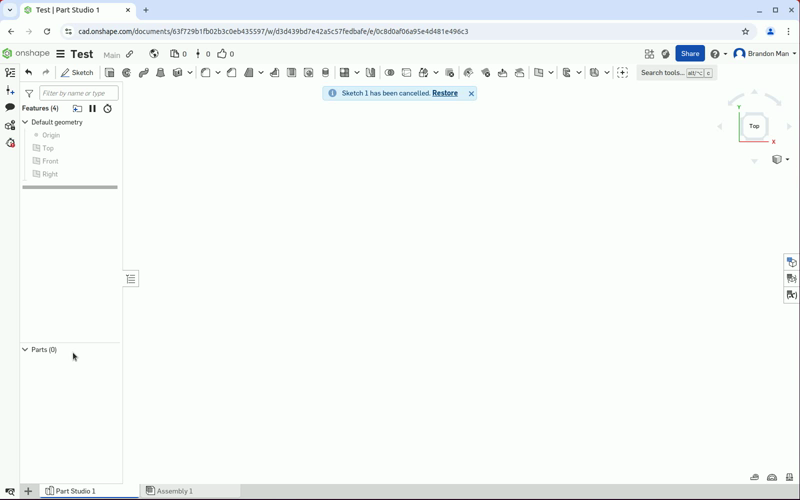
key(space)
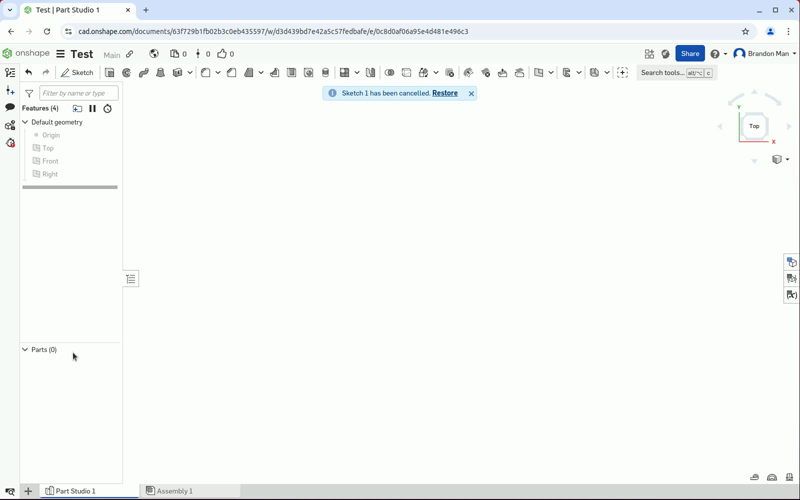
key_down(shift)
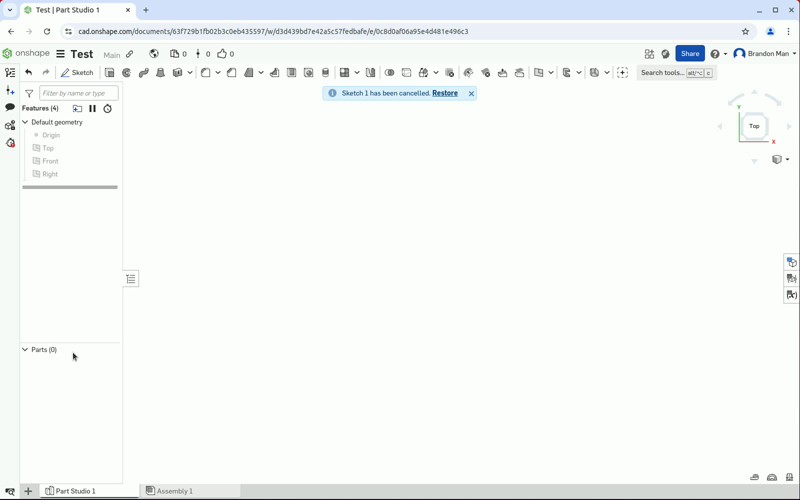
key(up)
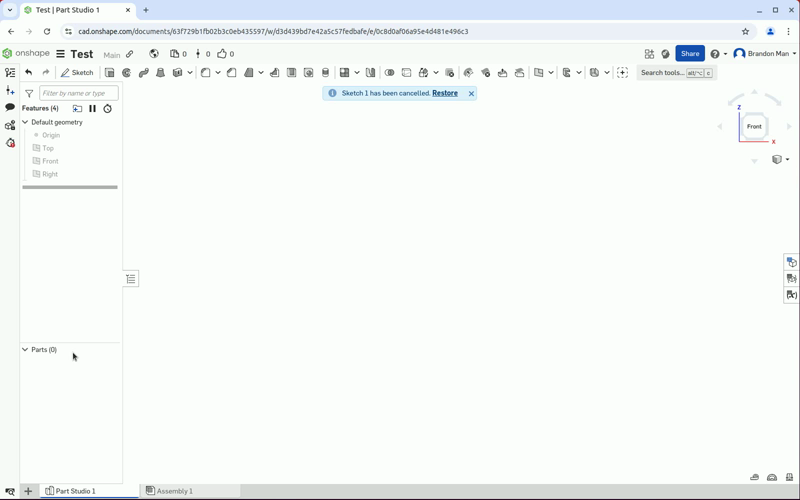
key_up(shift)
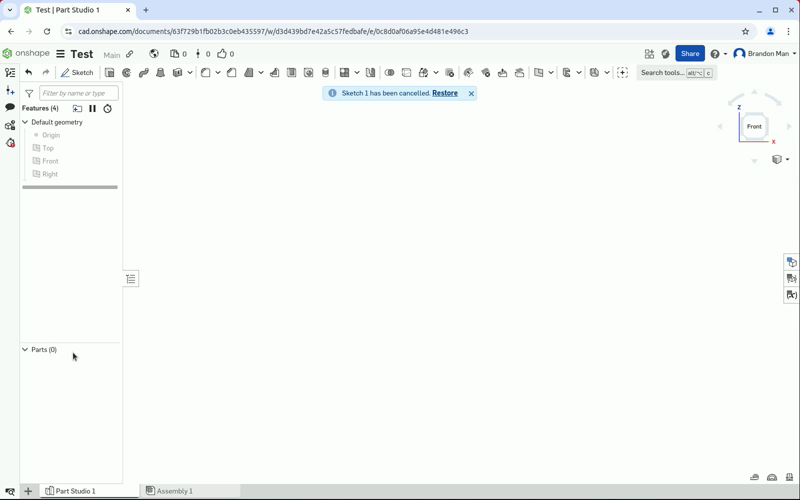
mouse_move(73, 352)
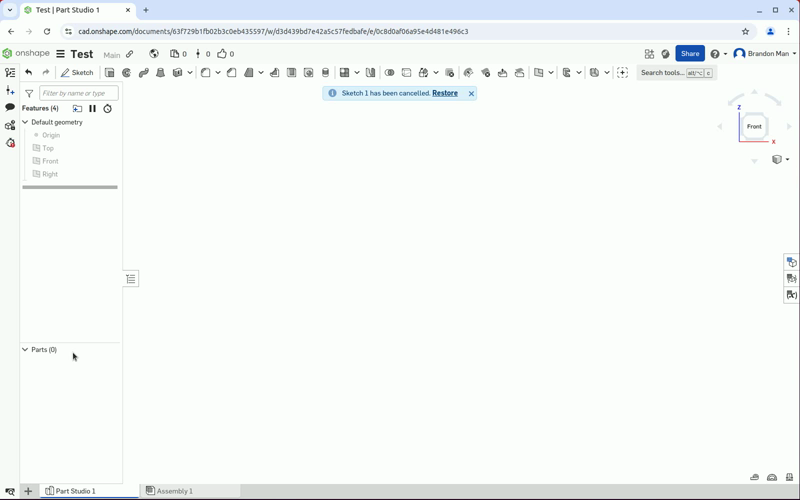
key(shift+y)
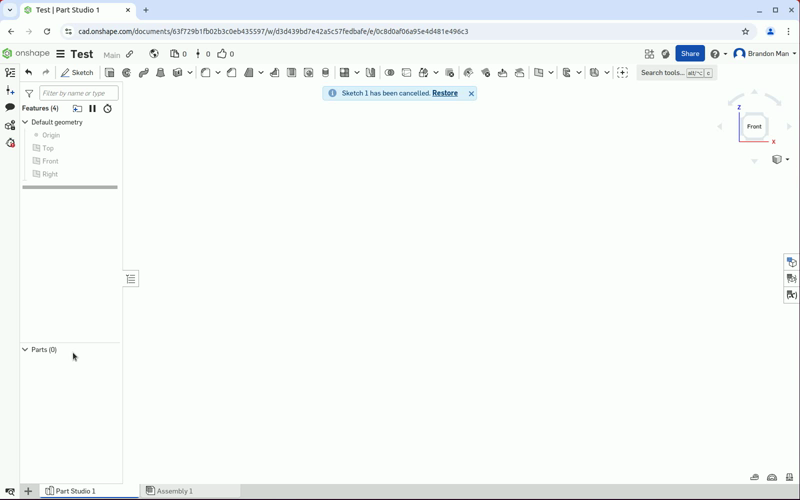
key(shift+s)
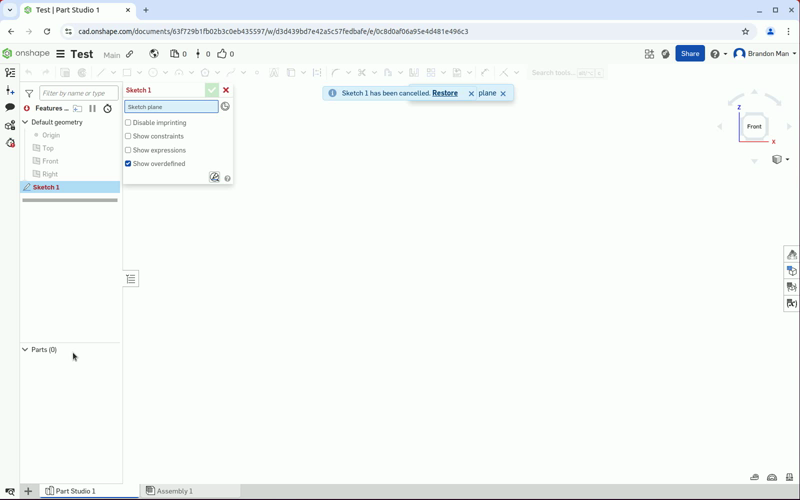
mouse_move(73, 163)
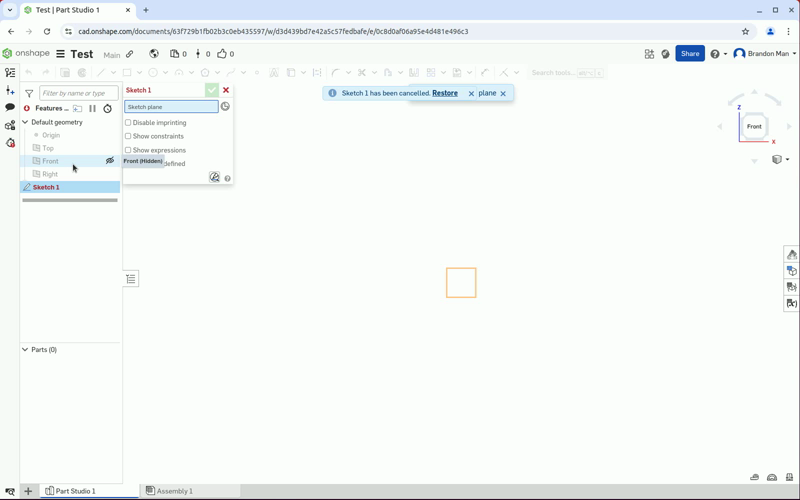
click(73, 163)
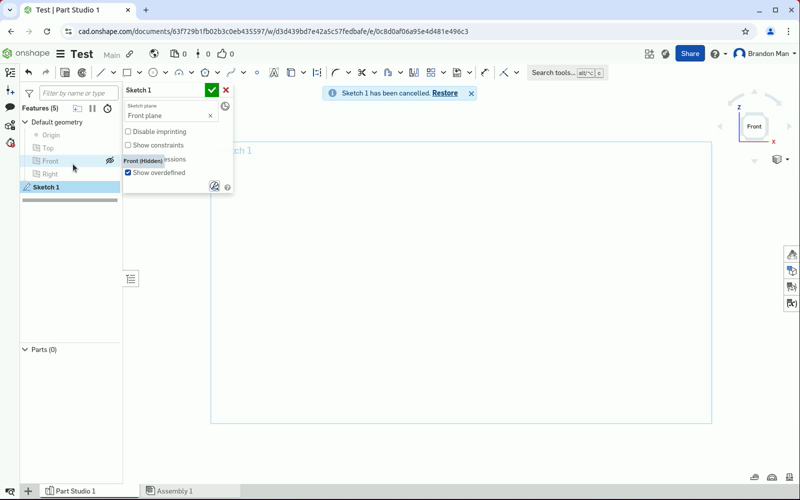
mouse_move(73, 352)
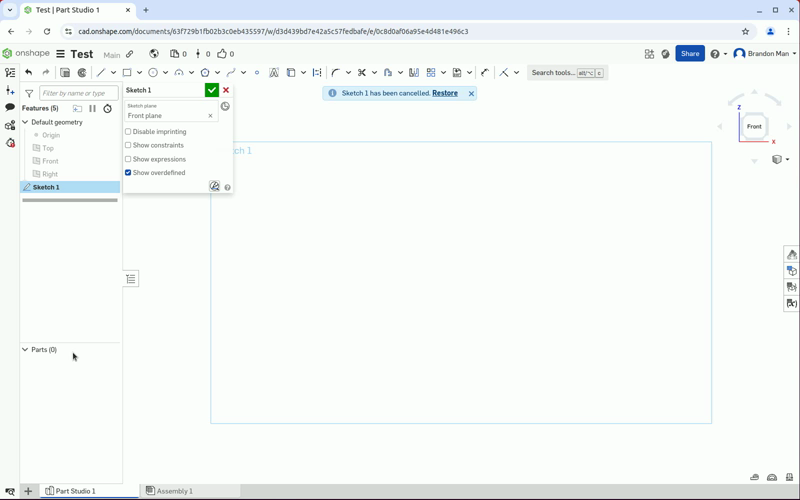
key(y)
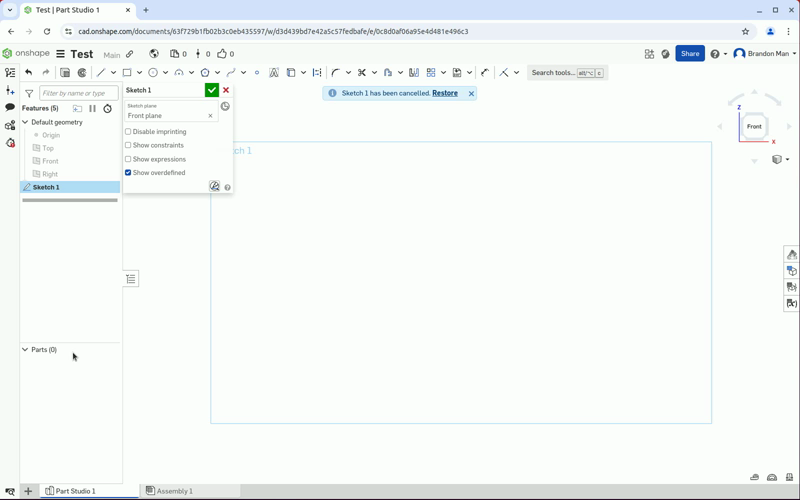
key(l)
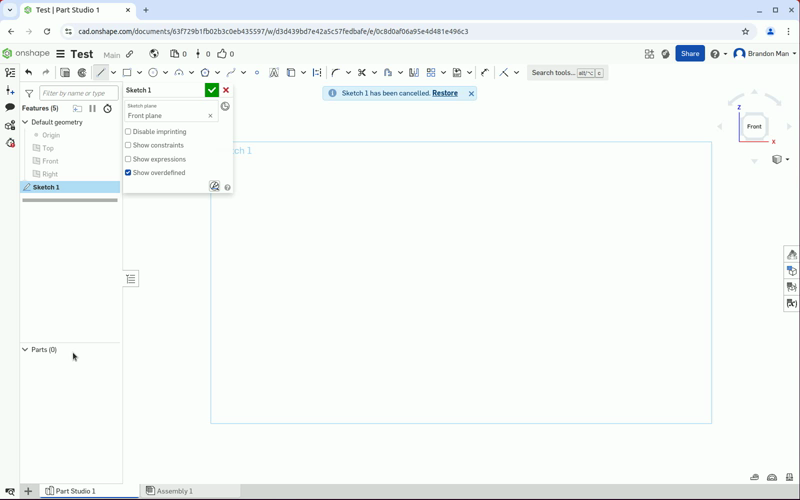
key_down(shift)
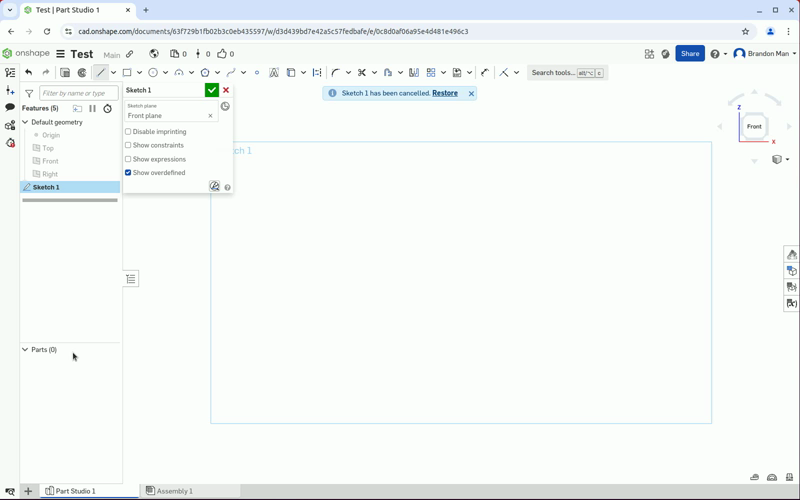
mouse_move(348, 282)
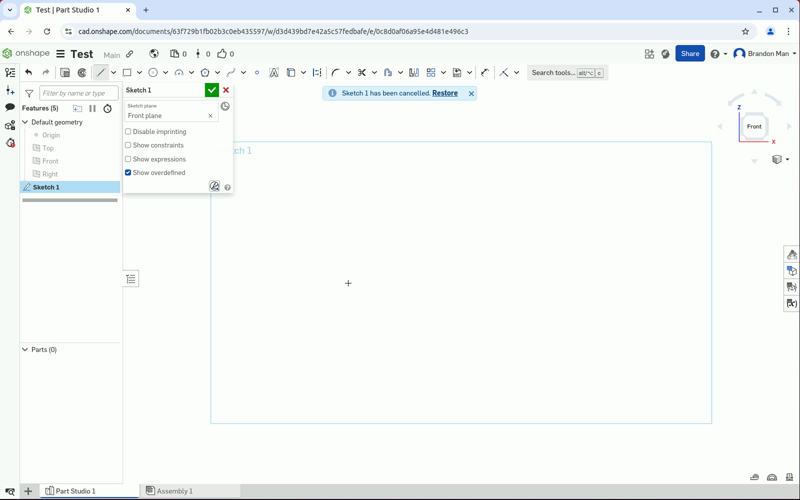
click(348, 282)
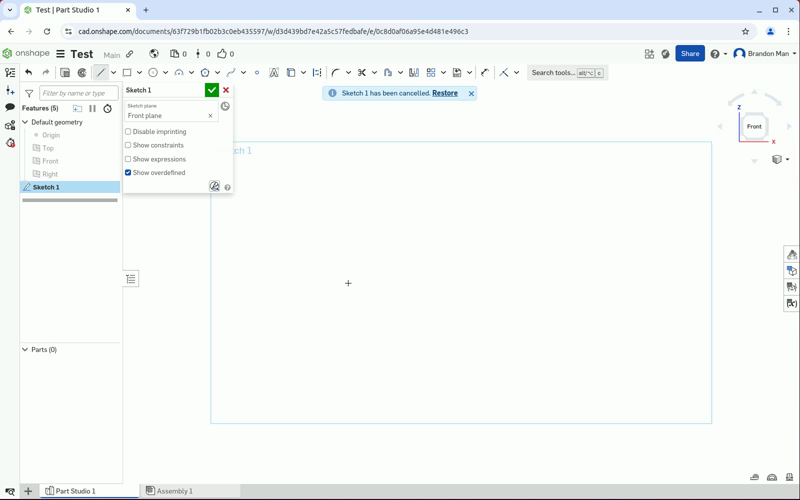
key_up(shift)
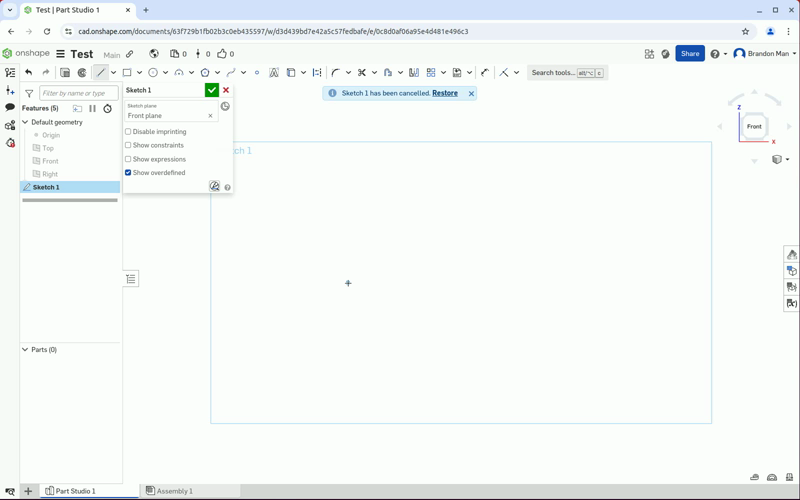
key_down(shift)
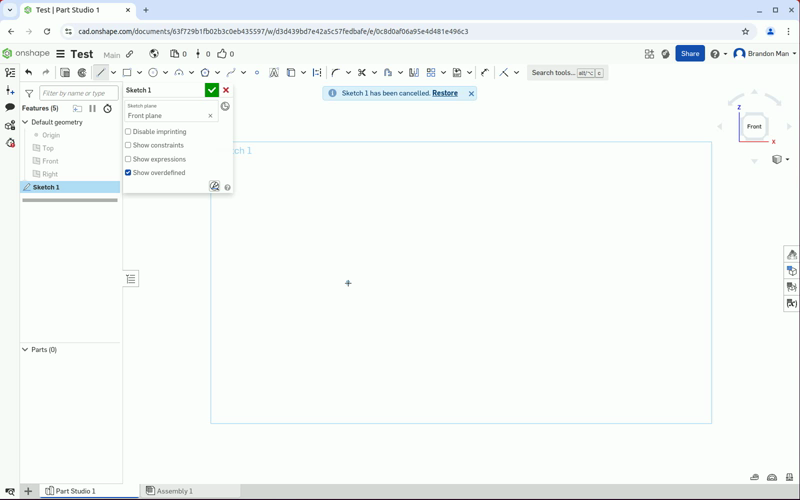
mouse_move(493, 282)
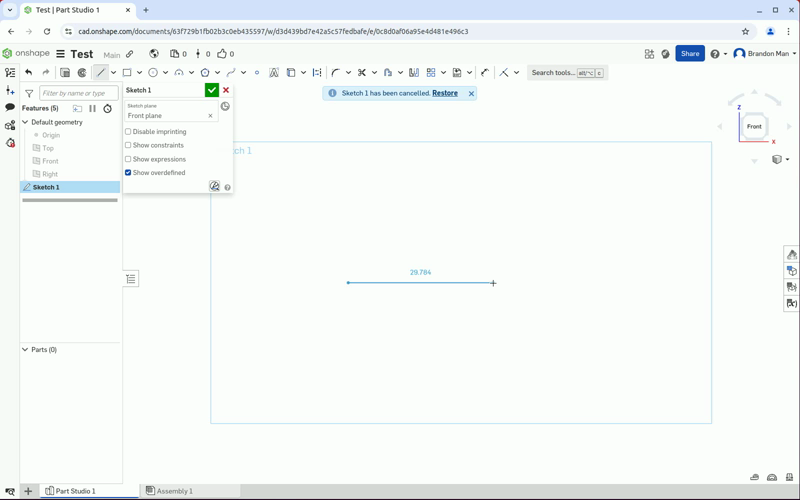
click(493, 282)
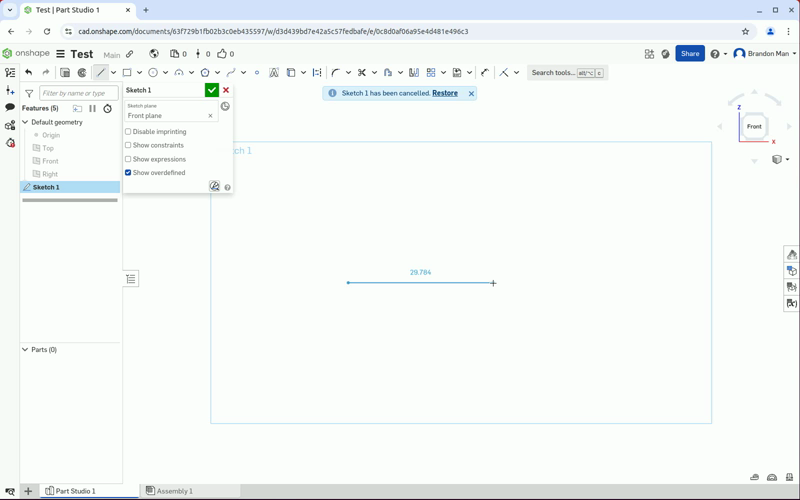
key_up(shift)
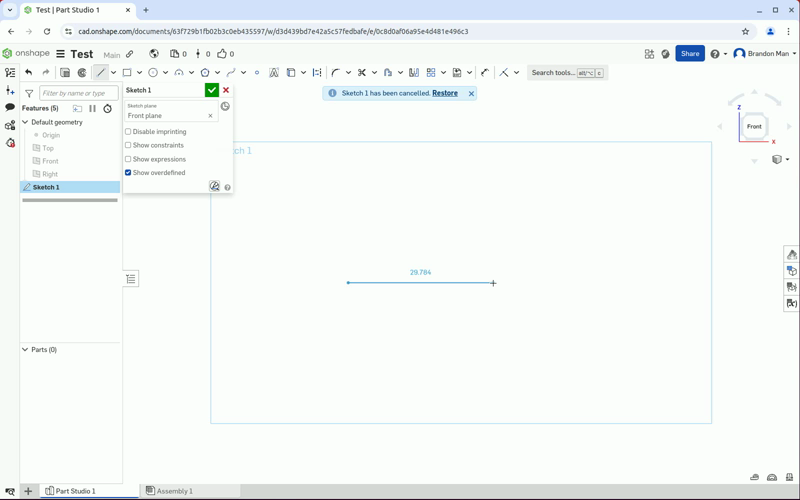
key_down(shift)
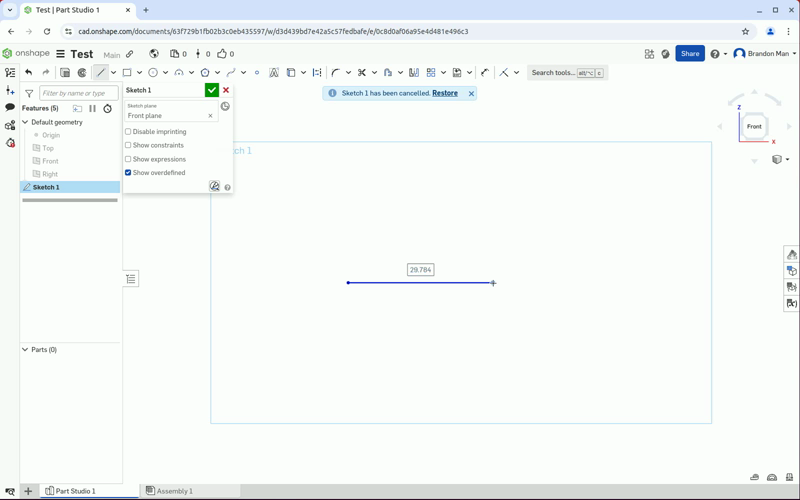
mouse_move(493, 188)
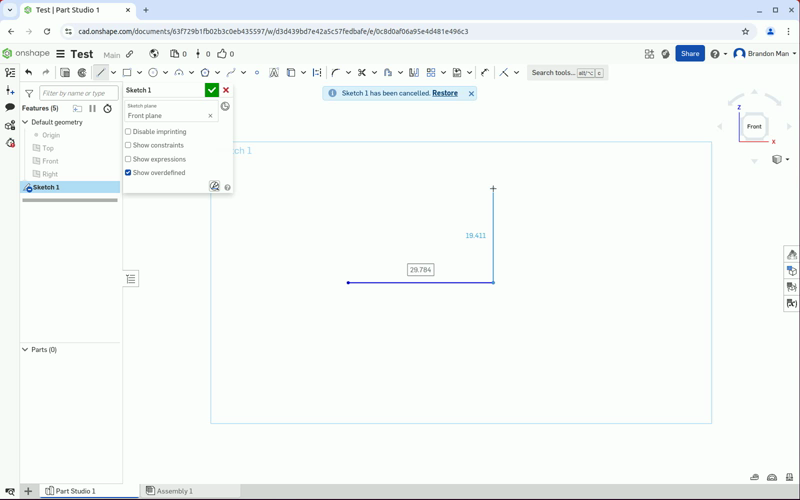
click(493, 188)
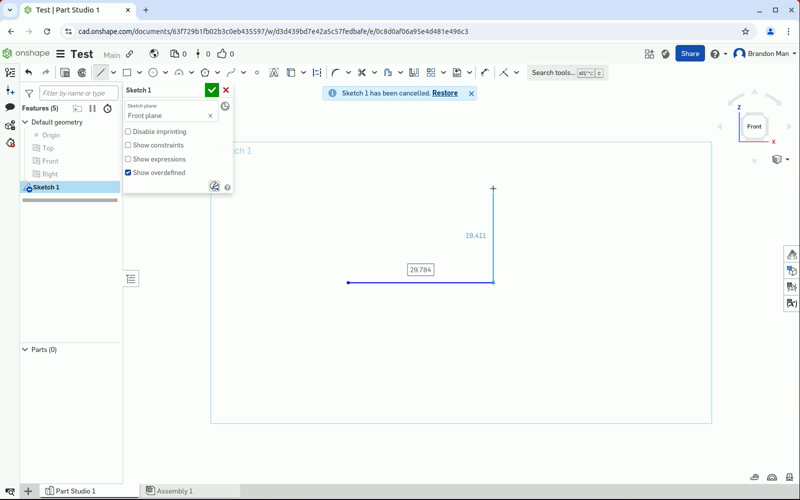
key_up(shift)
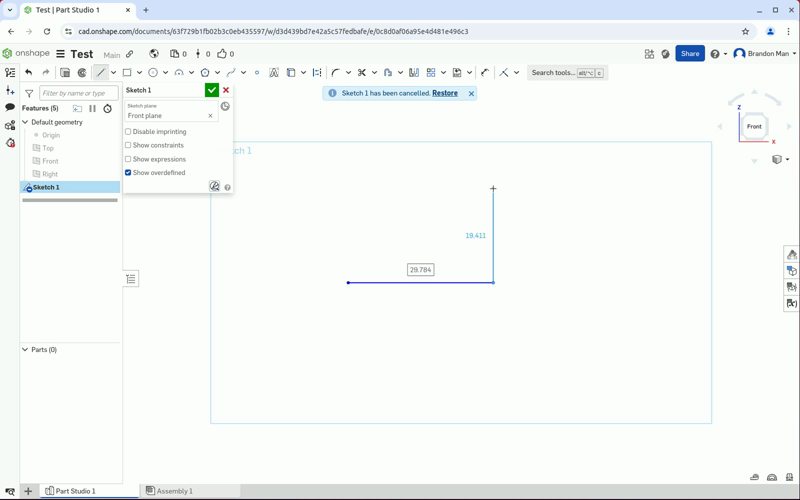
key_down(shift)
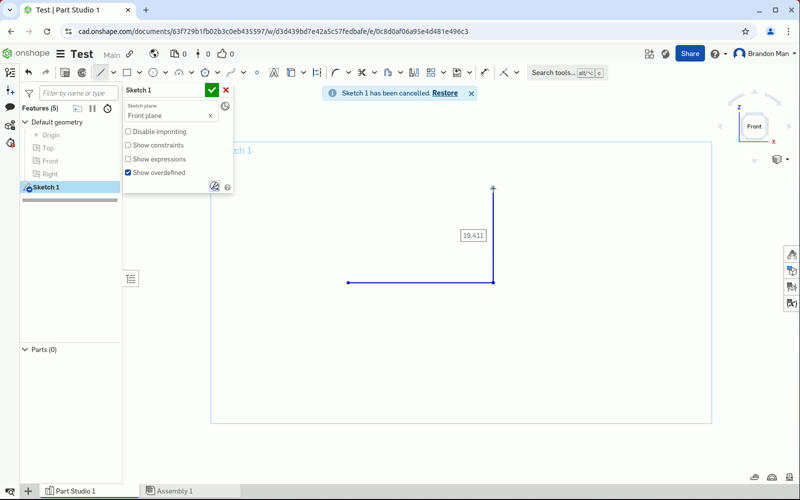
mouse_move(348, 188)
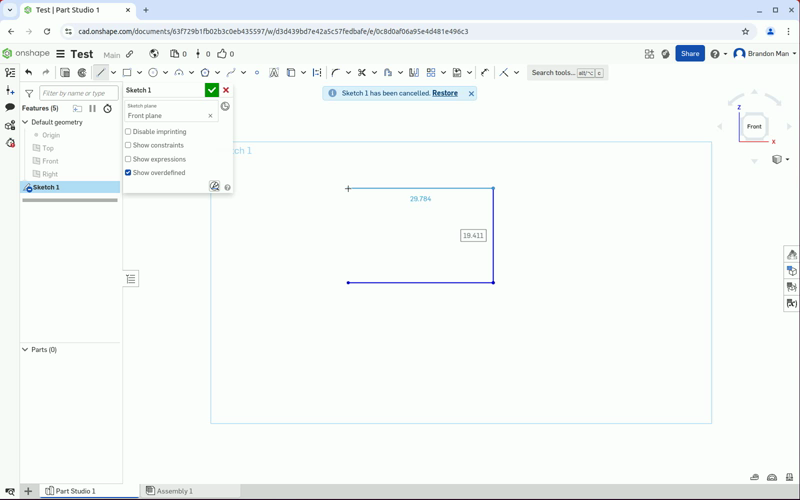
click(348, 188)
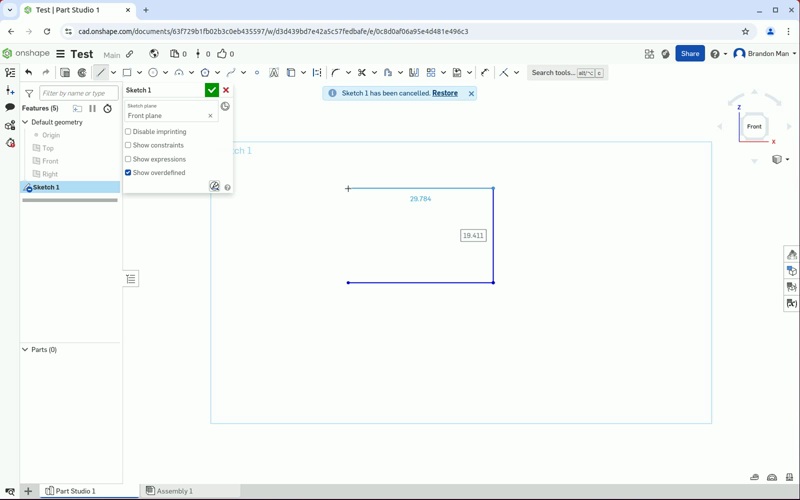
key_up(shift)
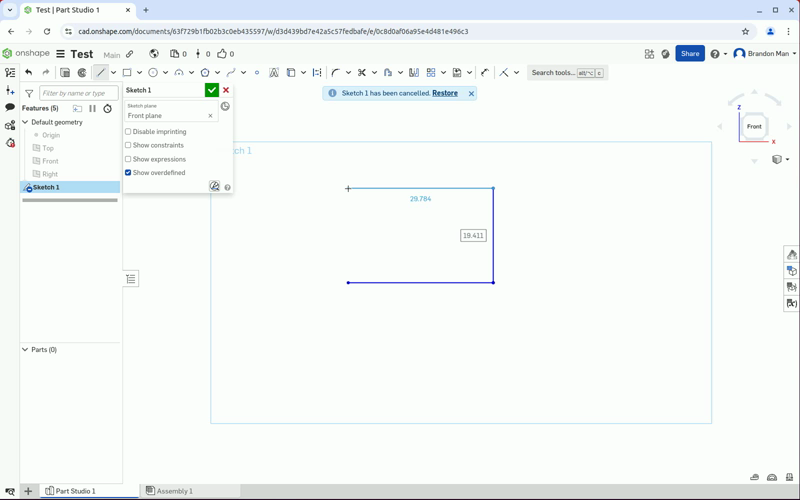
key_down(shift)
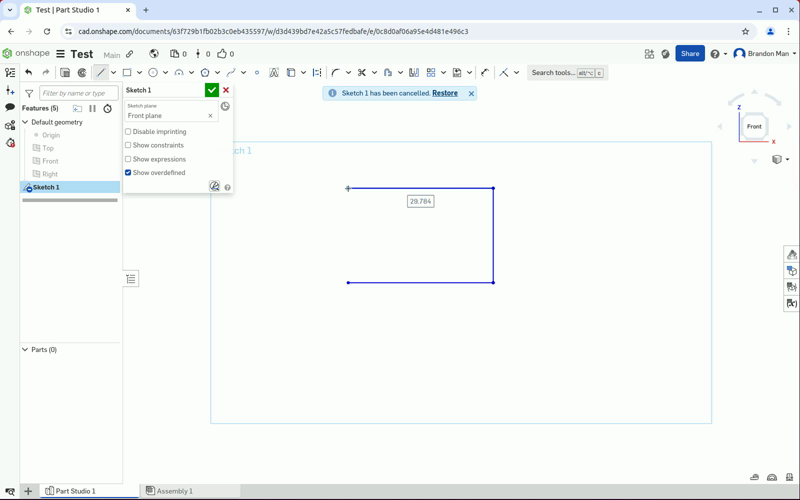
mouse_move(348, 282)
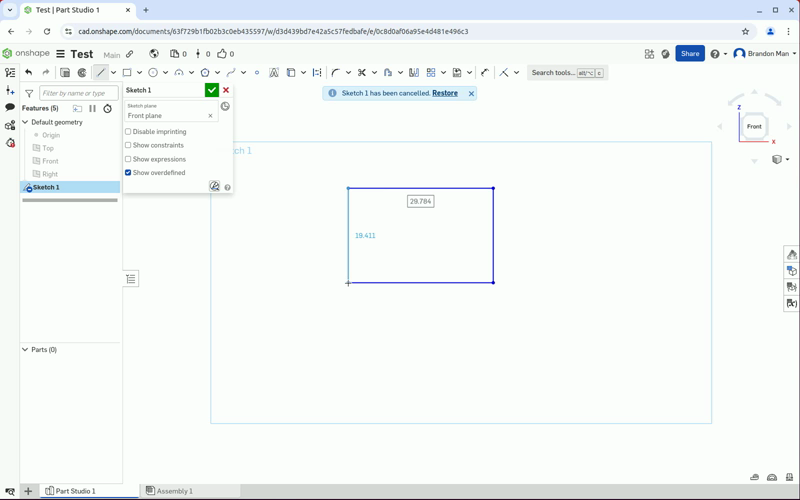
key_up(shift)
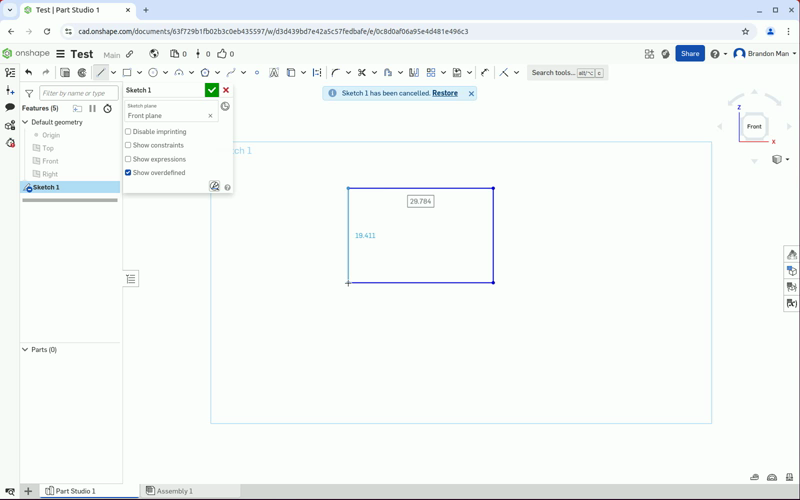
click(348, 282)
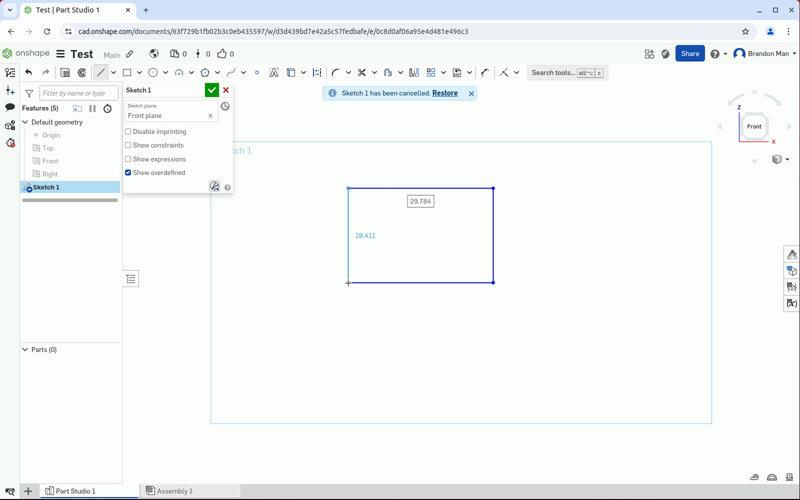
key(esc)
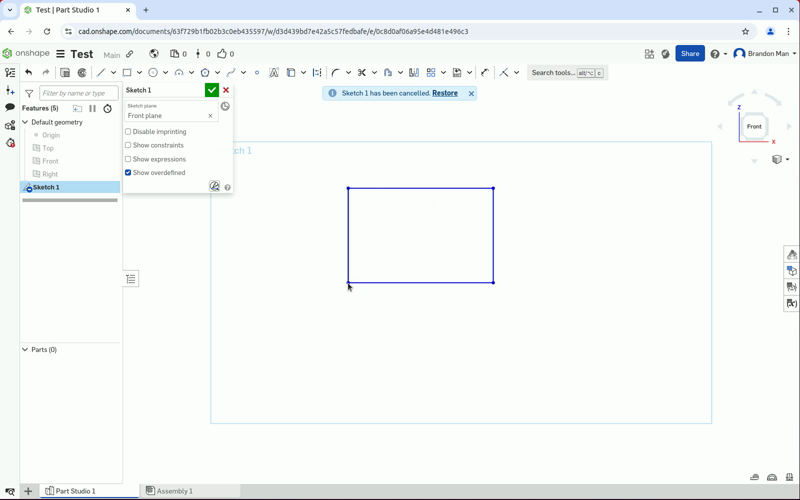
mouse_move(369, 244)
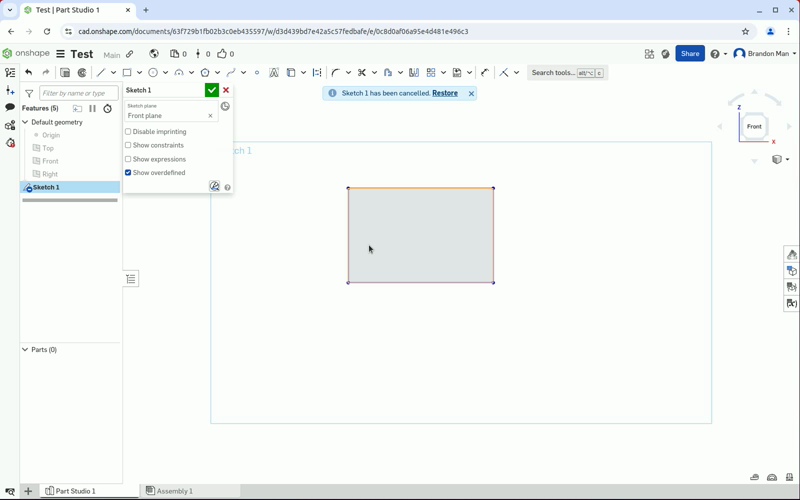
click(369, 244)
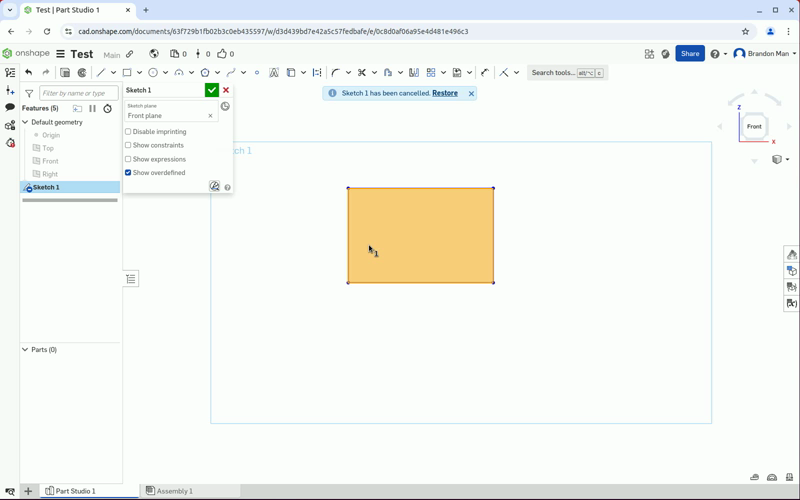
mouse_move(73, 352)
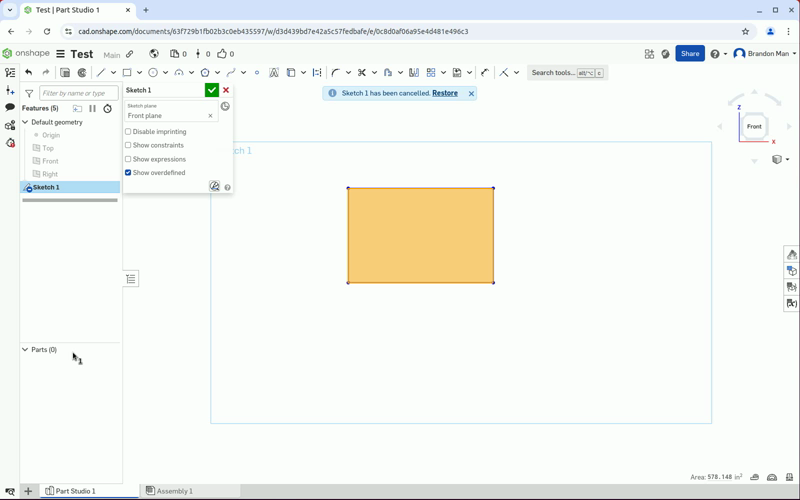
key(shift+y)
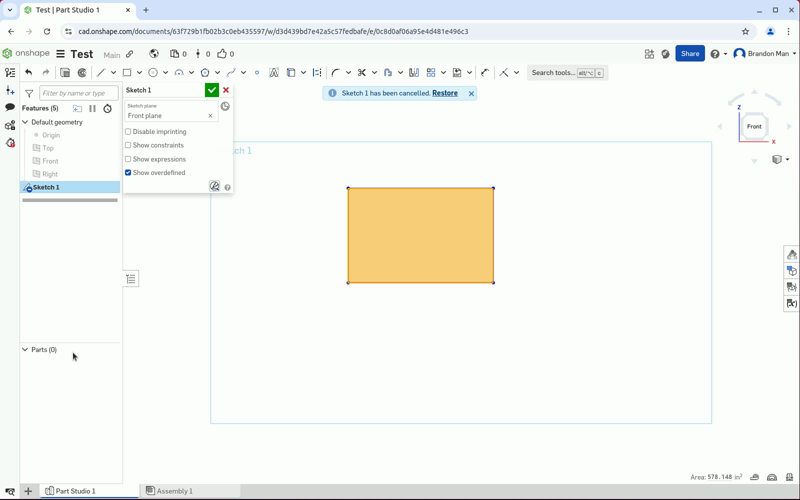
key(shift+e)
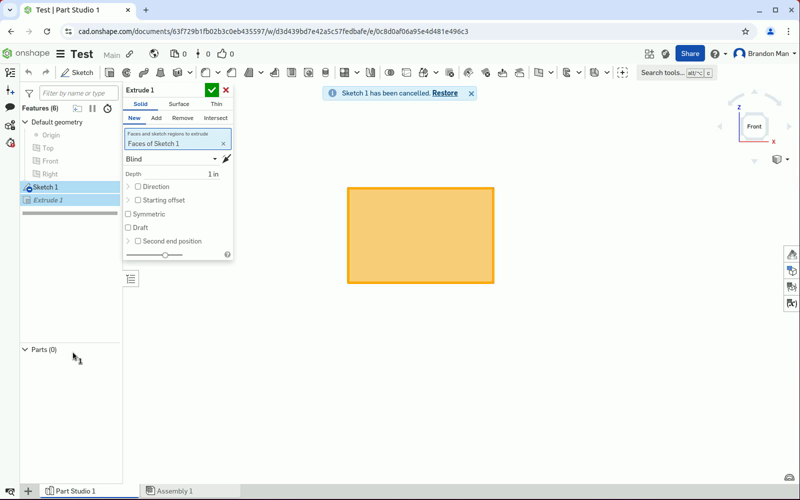
mouse_move(143, 106)
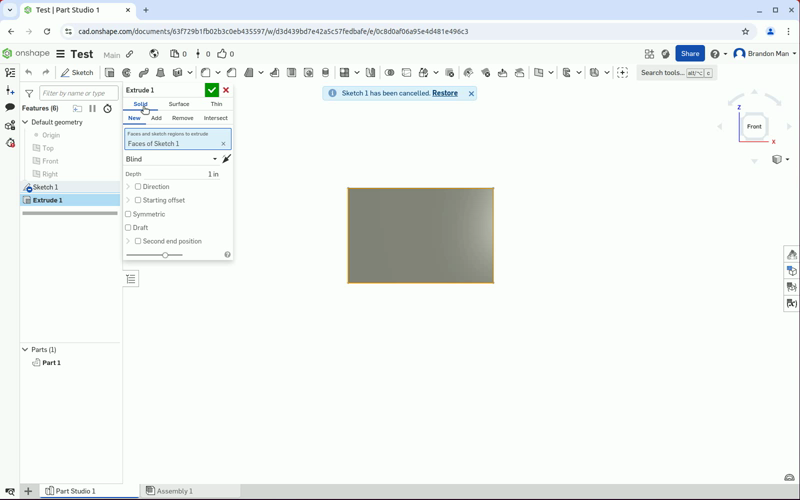
click(143, 106)
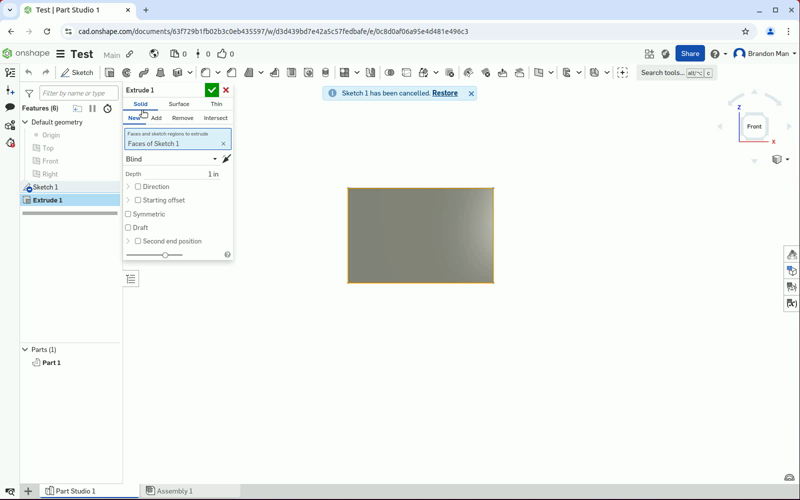
mouse_move(137, 120)
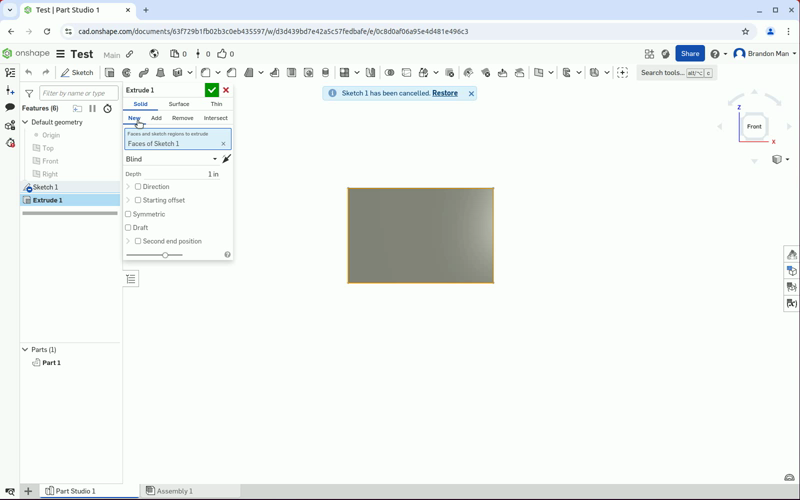
click(137, 120)
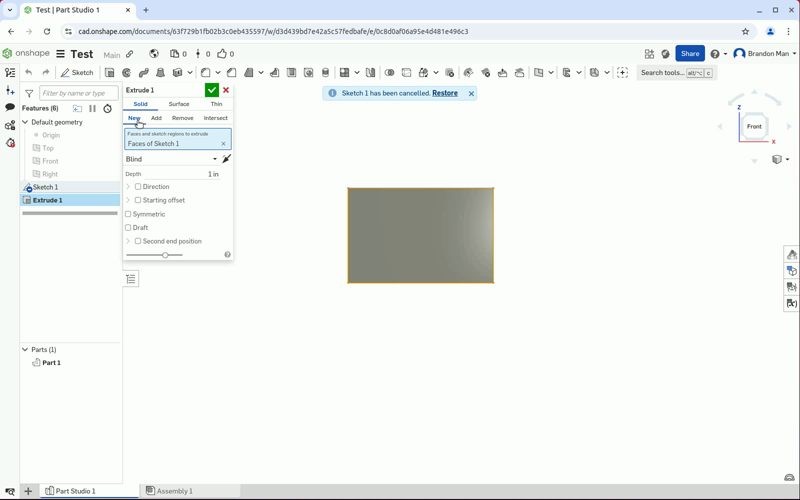
key(tab, 4)
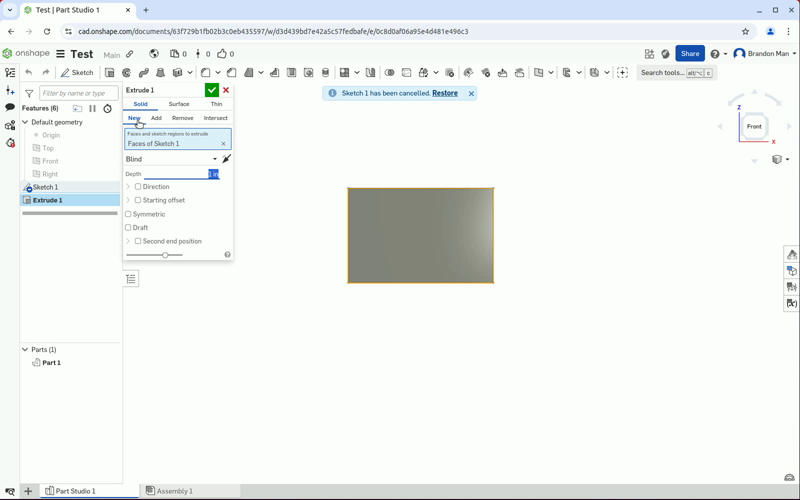
text(7.221)
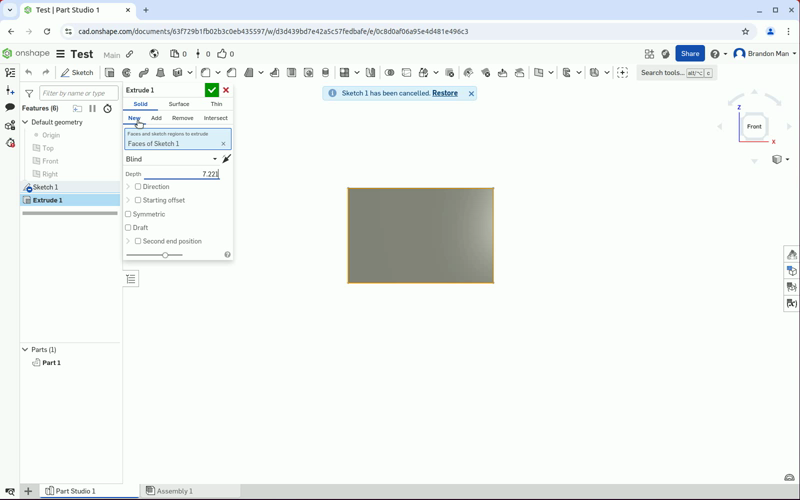
key(enter)
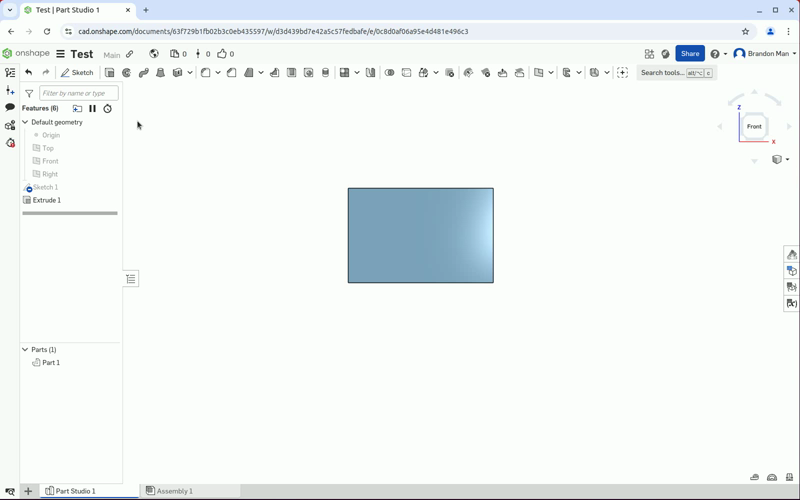
key(shift+h)
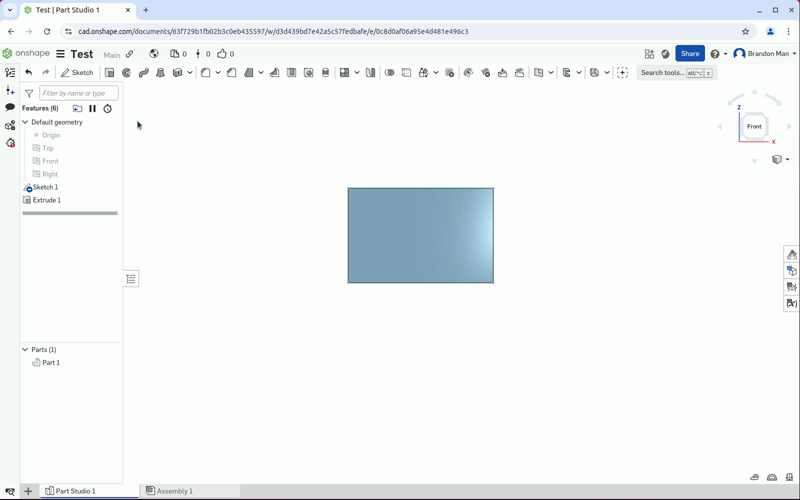
key(shift+h)
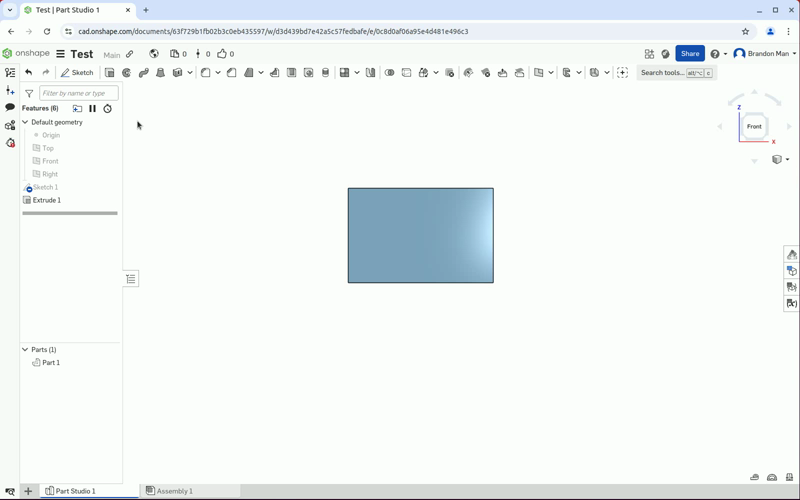
mouse_move(73, 189)
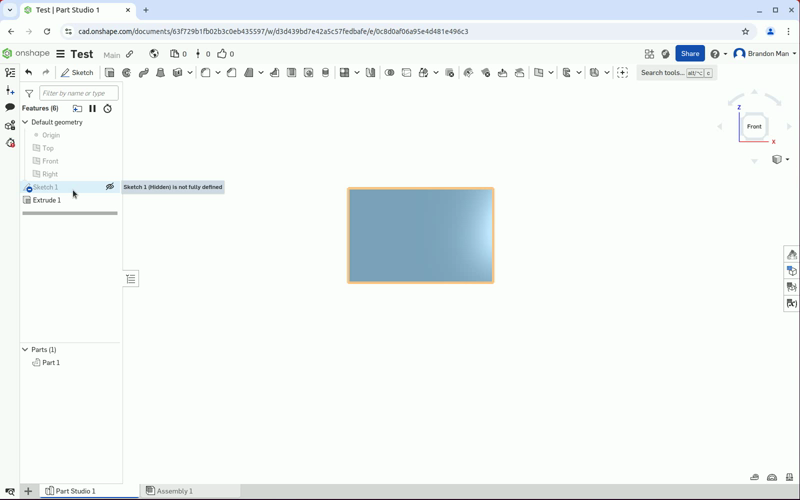
click(73, 189)
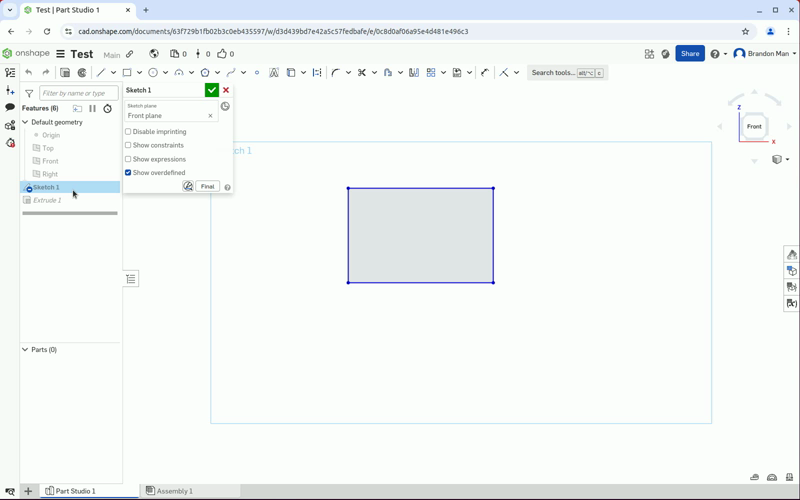
mouse_move(229, 92)
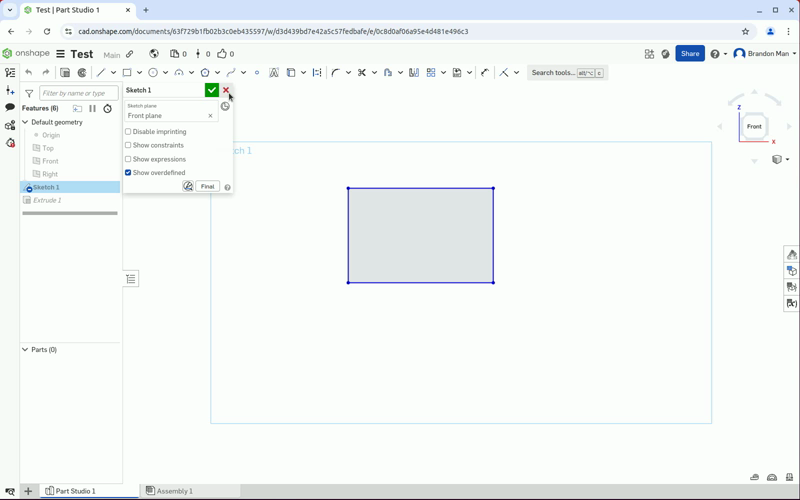
click(229, 92)
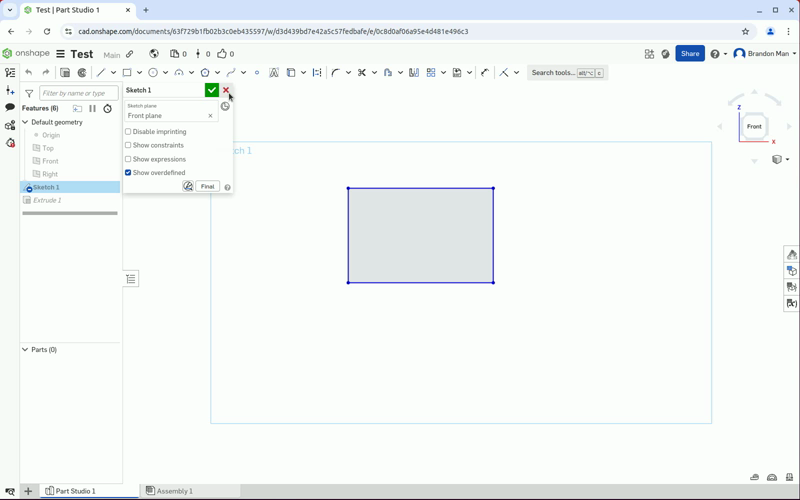
key(shift+s)
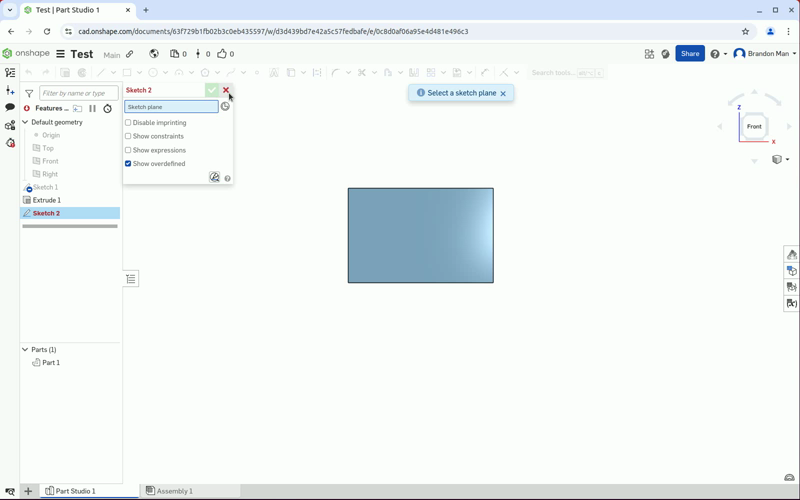
mouse_move(73, 163)
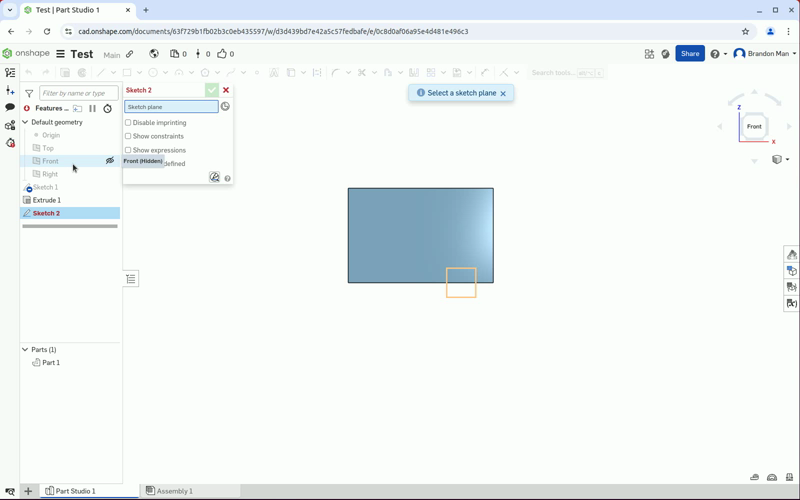
click(73, 163)
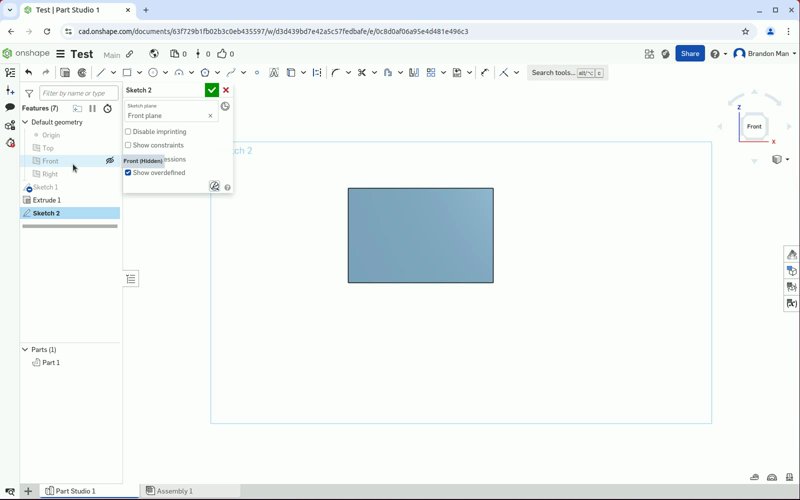
mouse_move(73, 352)
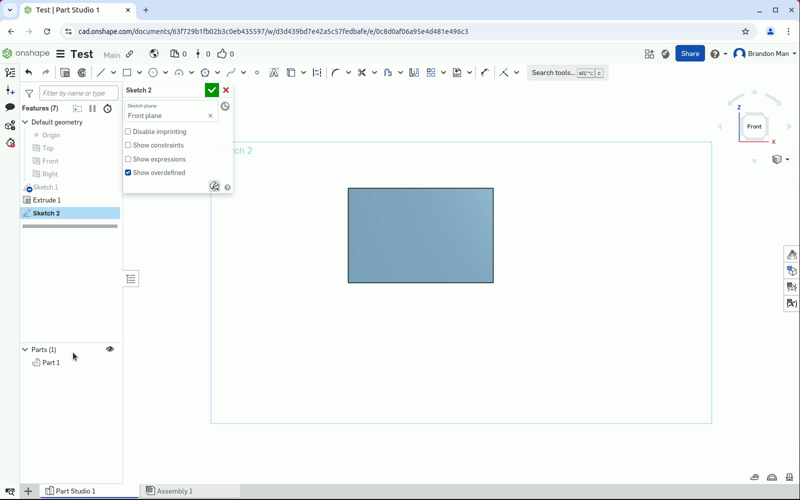
key(y)
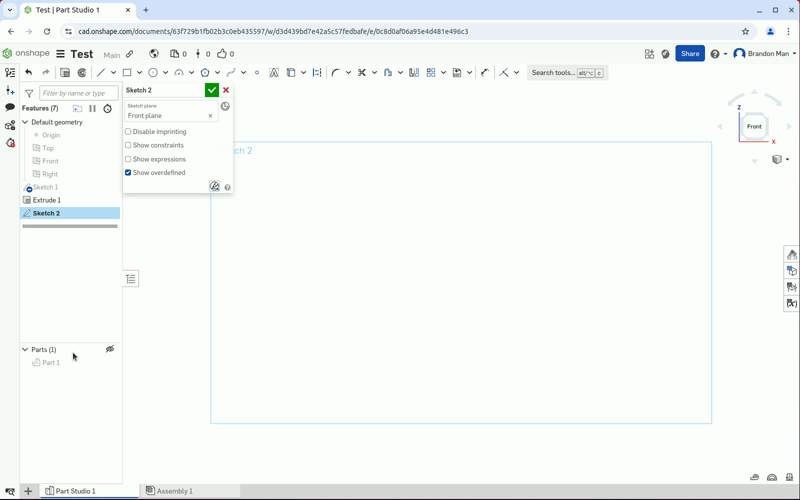
key(l)
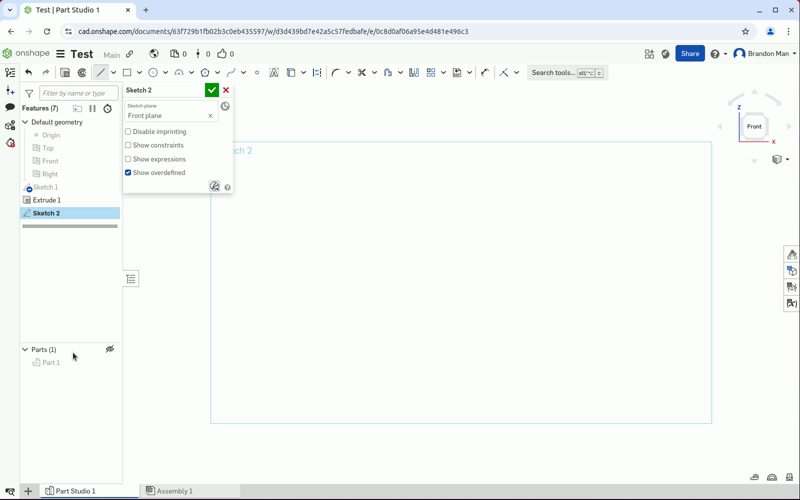
key_down(shift)
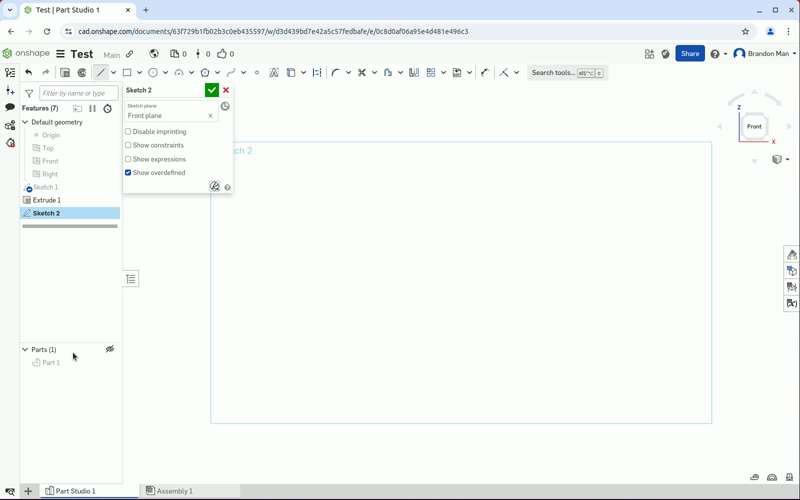
mouse_move(369, 260)
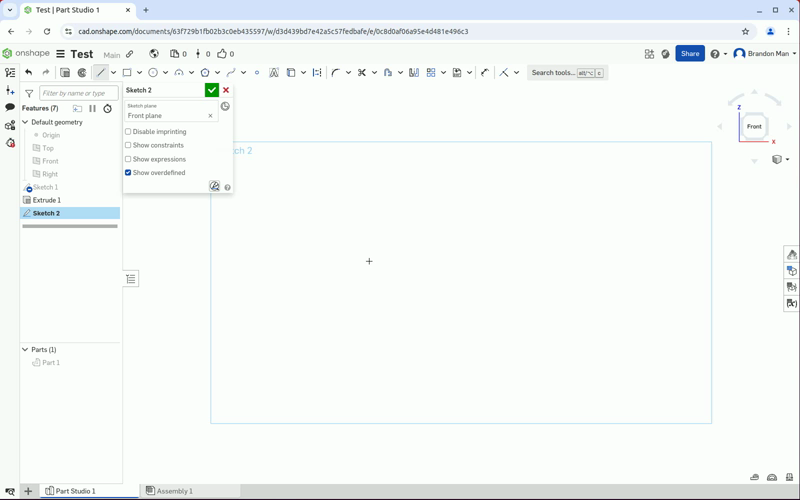
click(369, 260)
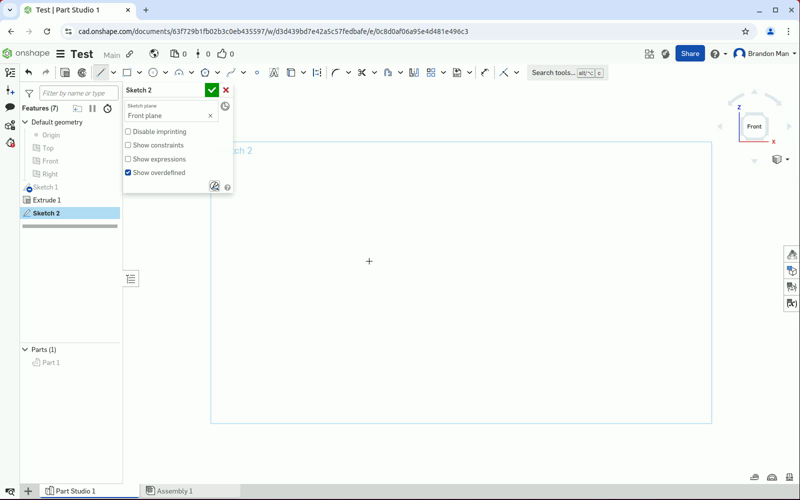
key_up(shift)
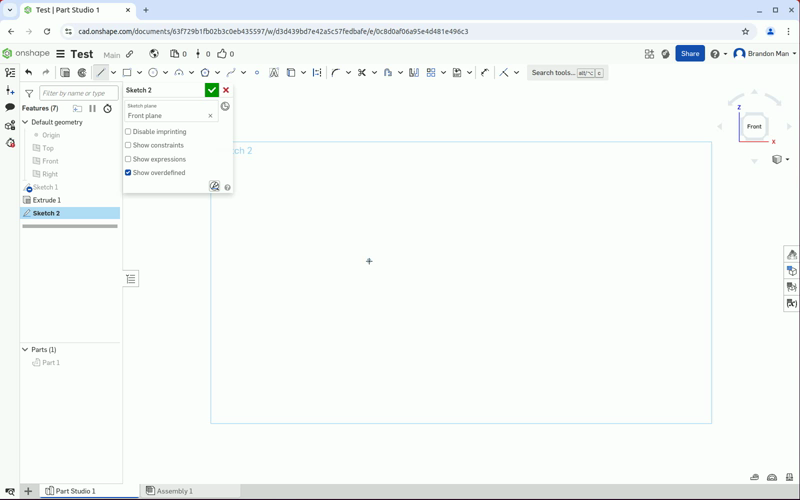
key_down(shift)
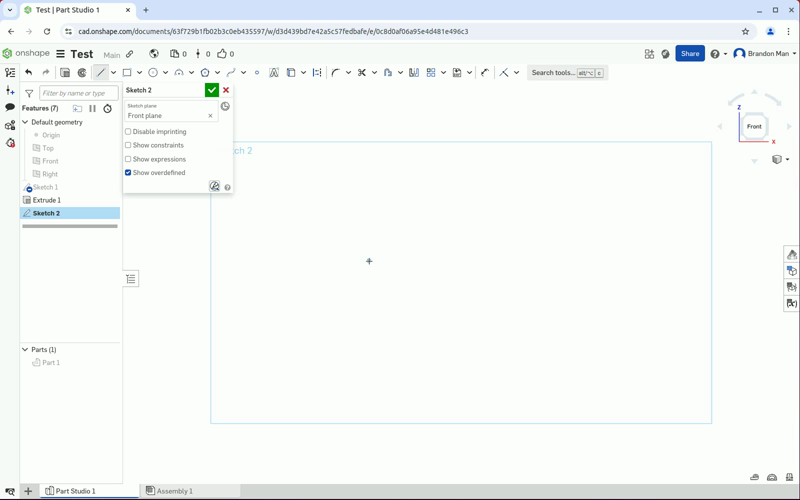
mouse_move(476, 260)
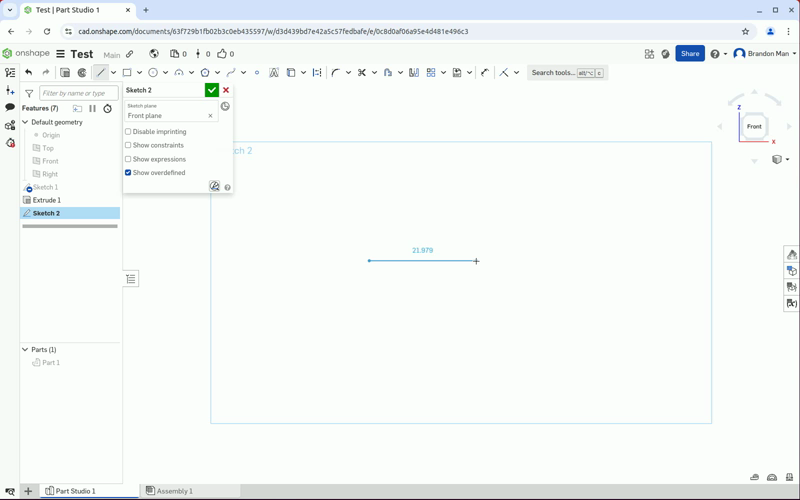
click(476, 260)
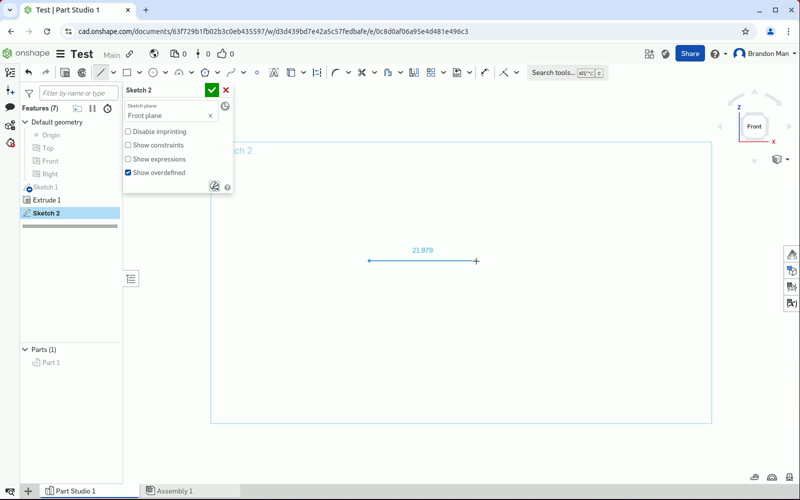
key_up(shift)
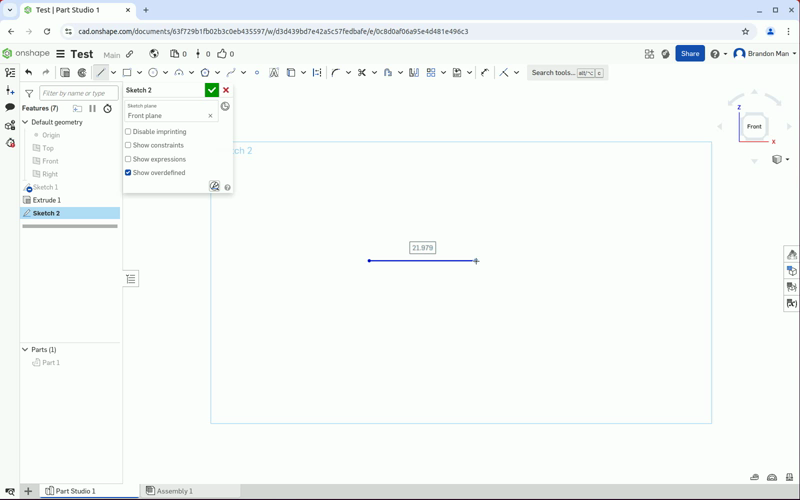
key_down(shift)
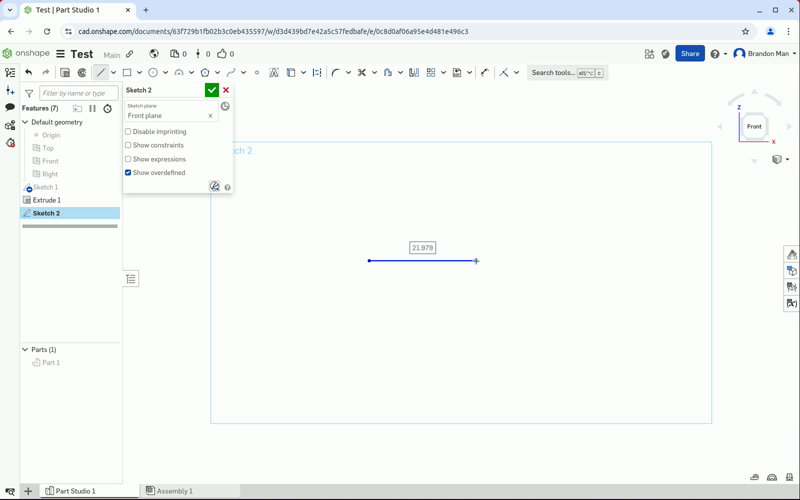
mouse_move(506, 260)
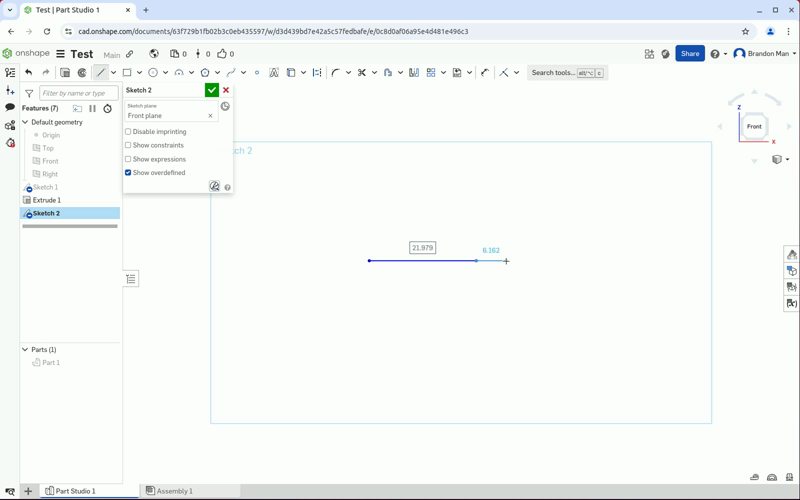
mouse_move(476, 203)
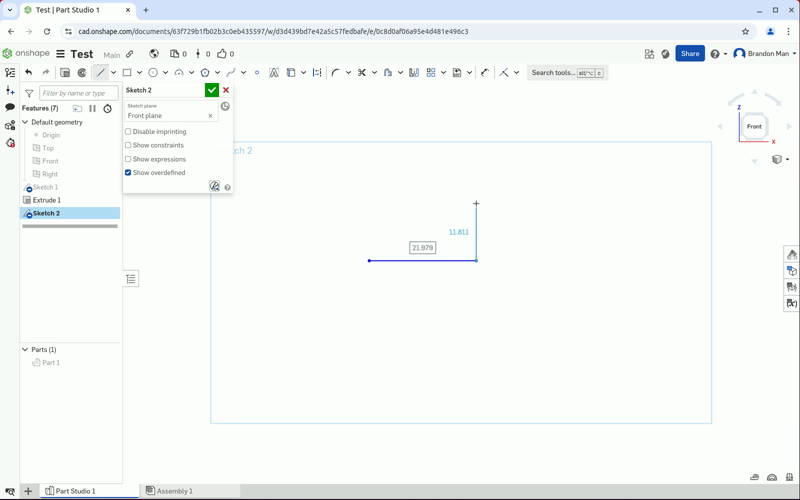
click(476, 203)
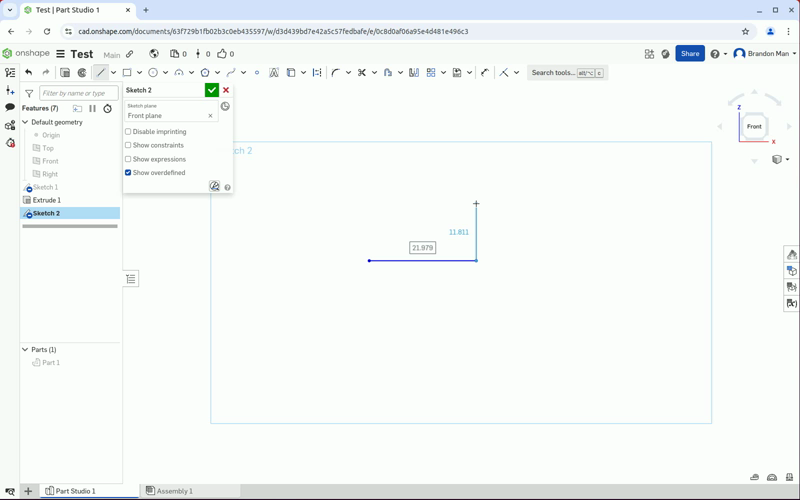
key_up(shift)
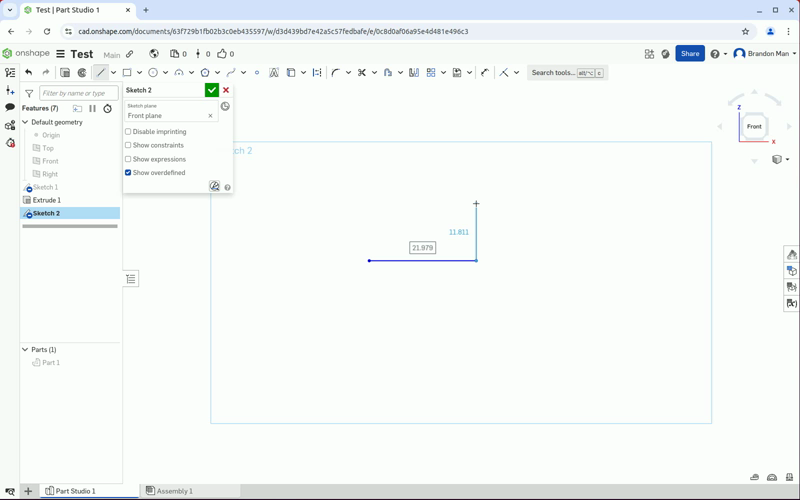
key_down(shift)
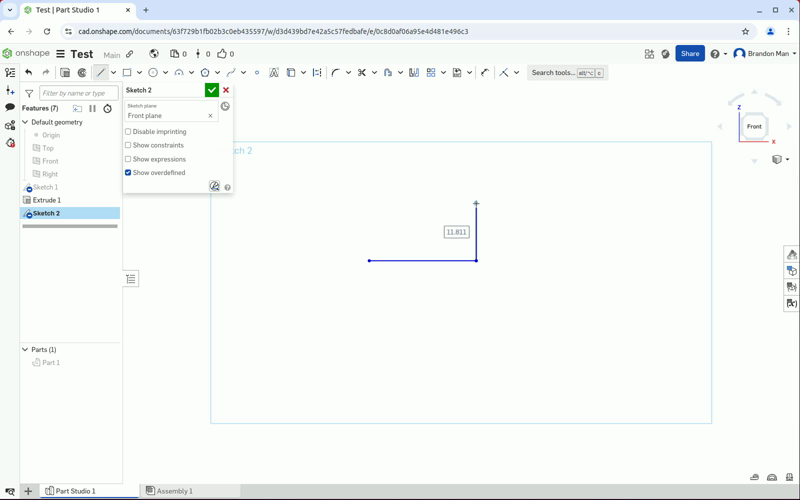
mouse_move(369, 203)
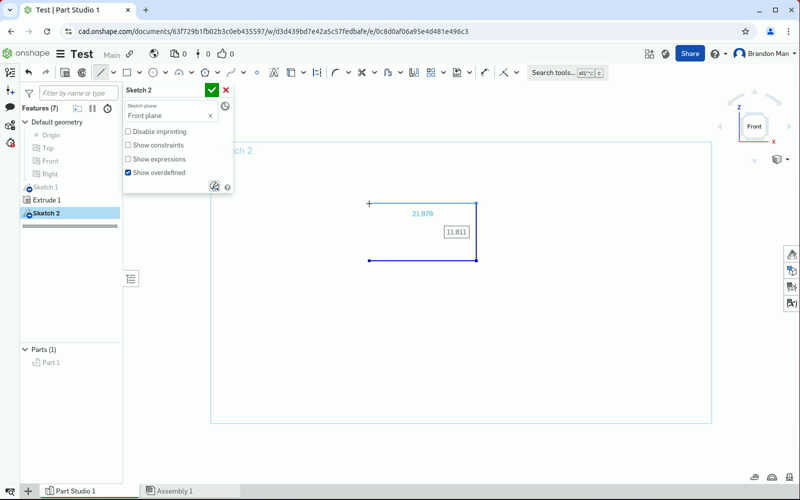
click(369, 203)
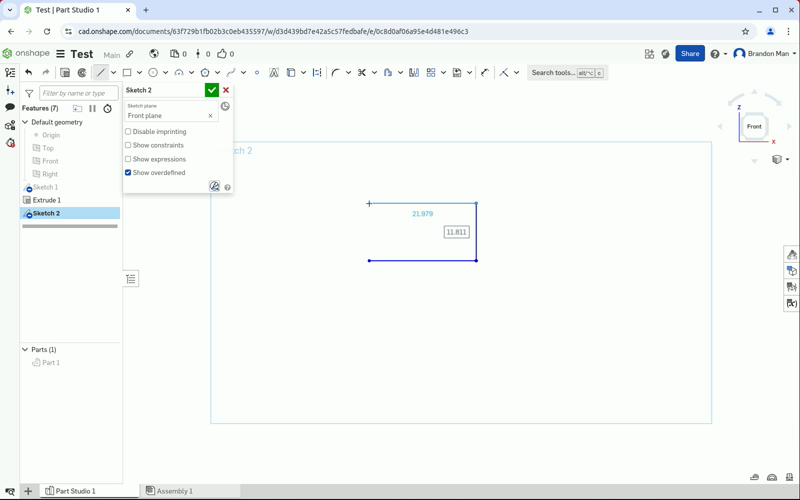
key_up(shift)
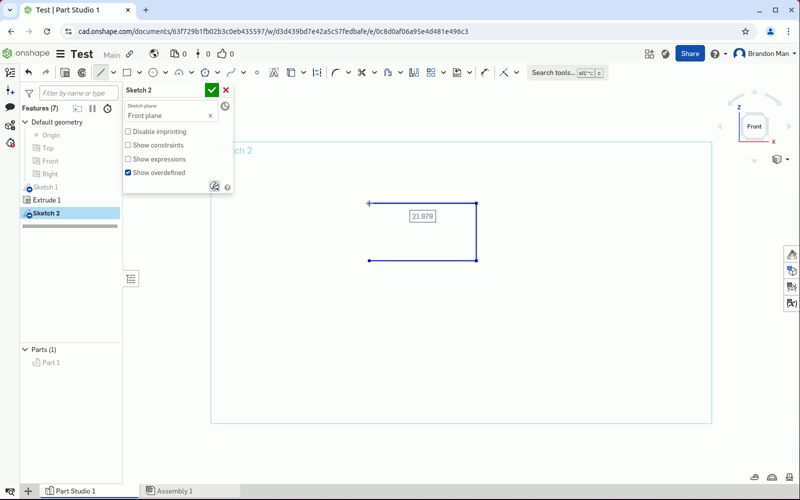
mouse_move(399, 203)
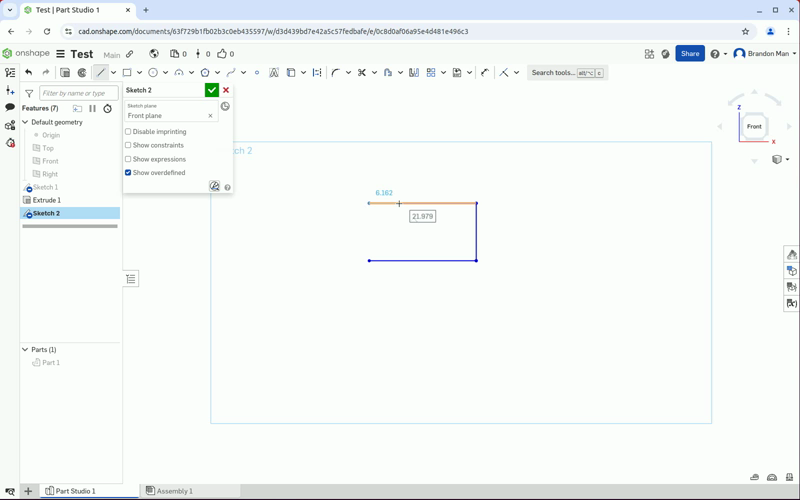
key_down(shift)
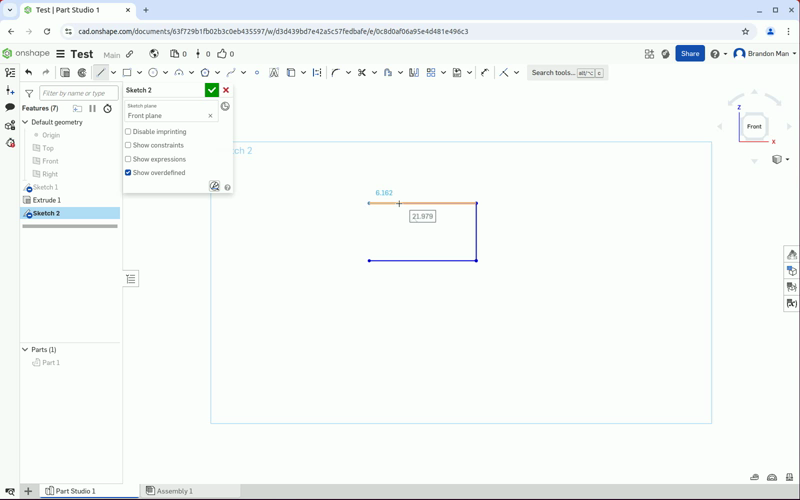
mouse_move(369, 260)
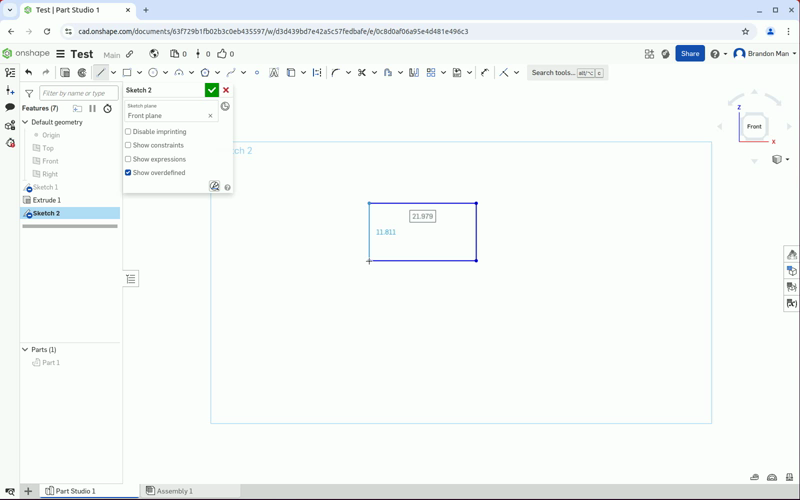
key_up(shift)
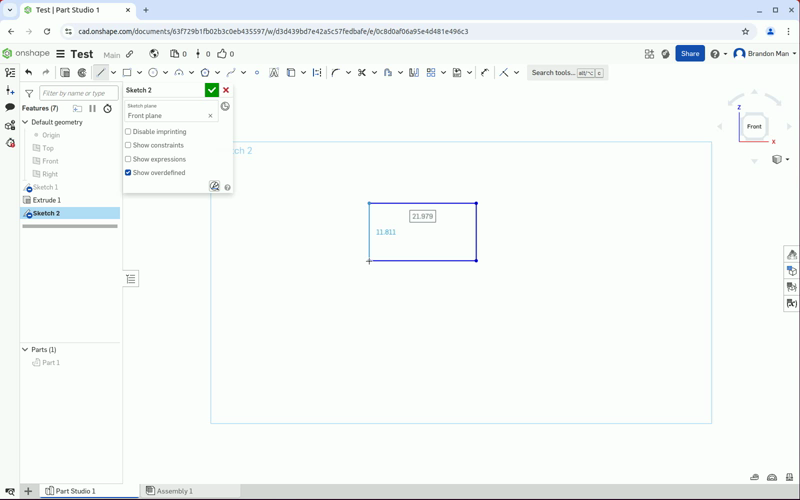
click(369, 260)
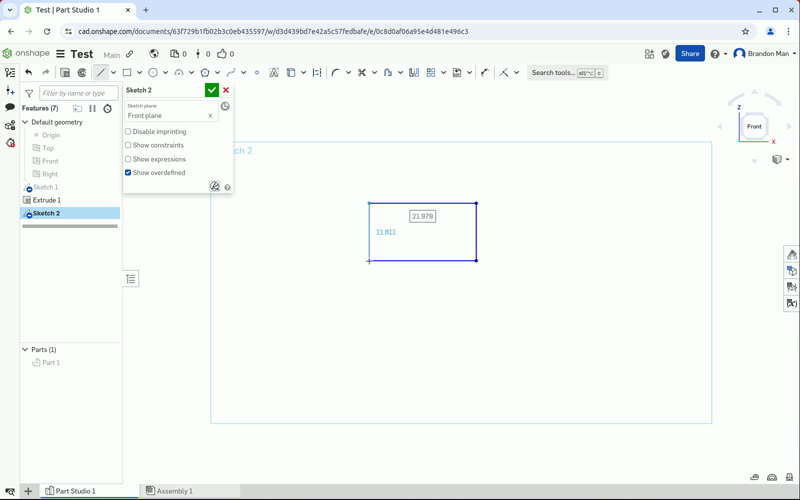
key(esc)
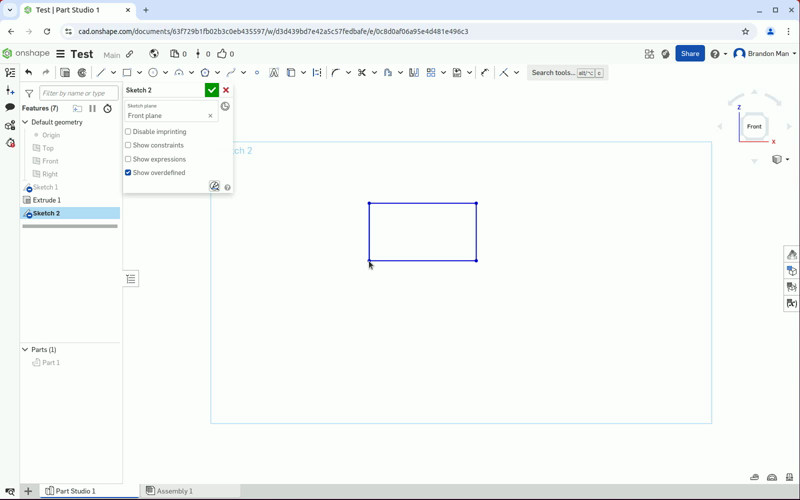
mouse_move(419, 228)
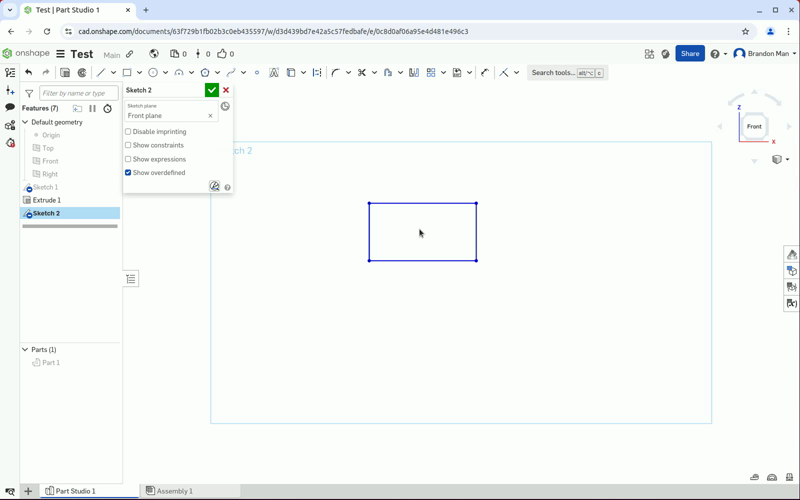
click(419, 228)
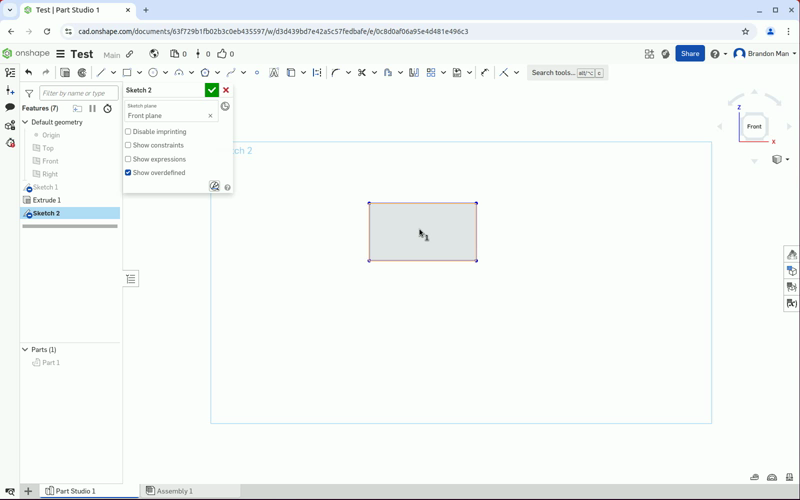
mouse_move(73, 352)
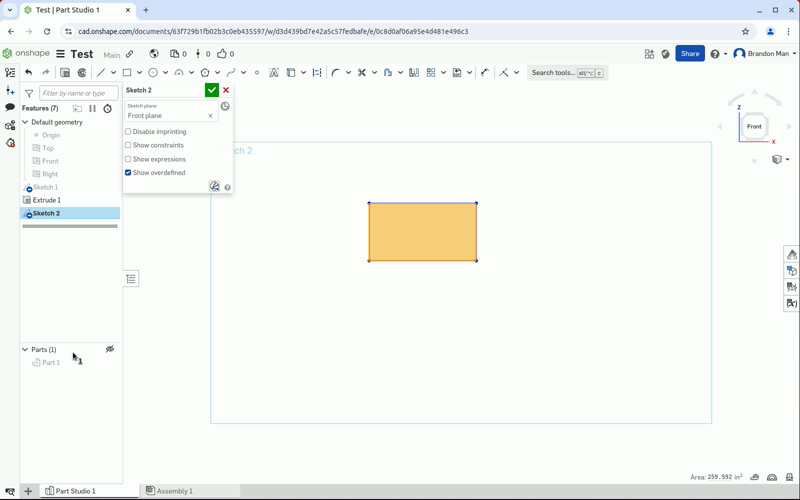
key(shift+y)
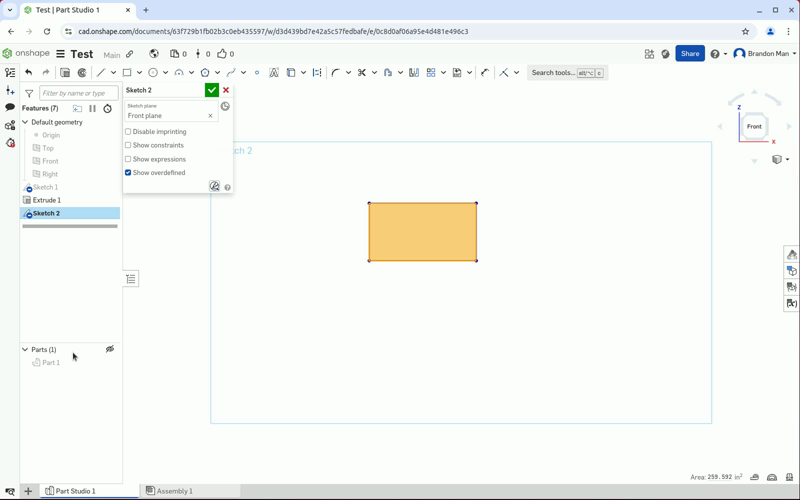
key(shift+e)
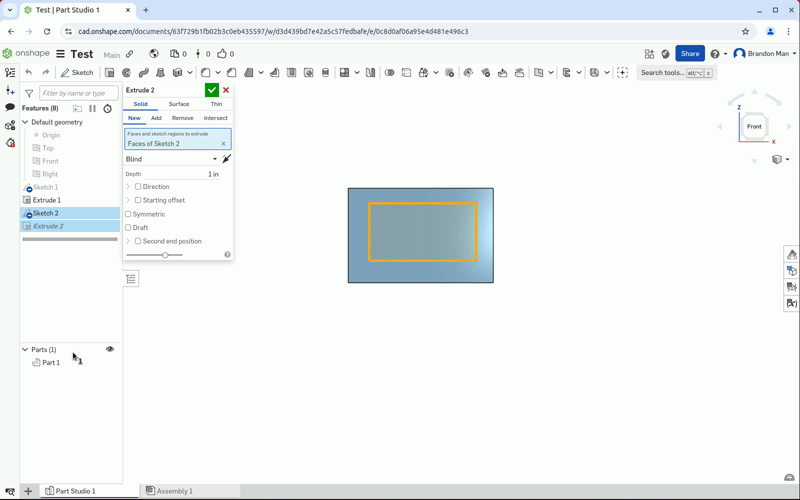
mouse_move(143, 106)
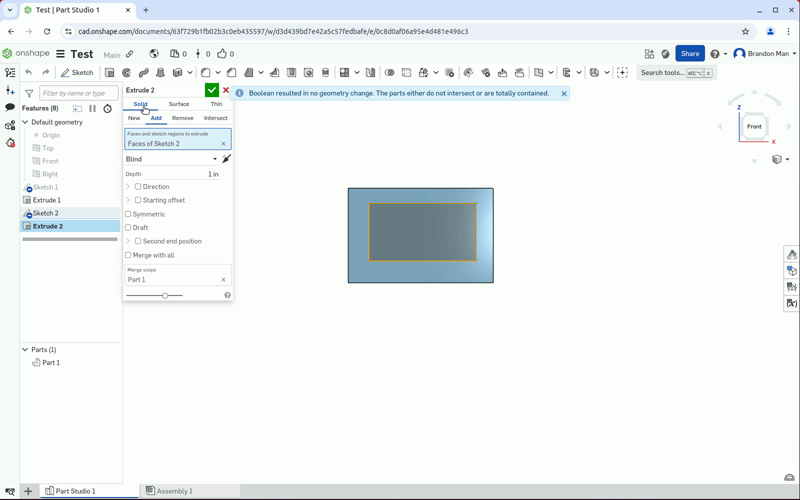
click(143, 106)
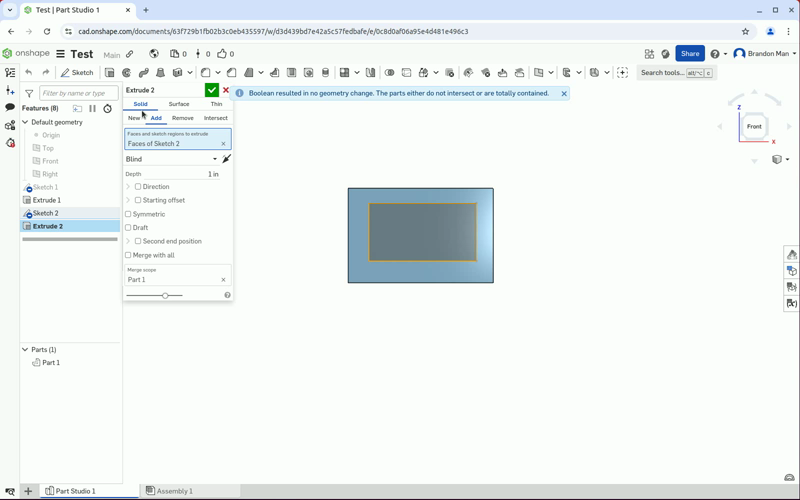
mouse_move(137, 120)
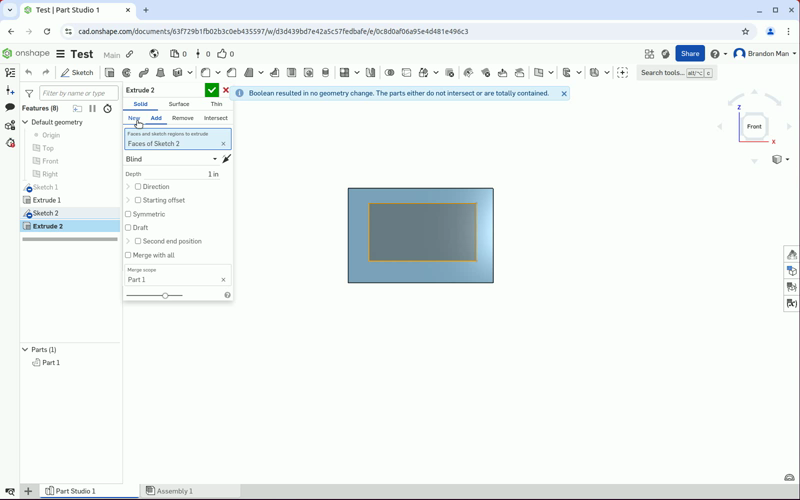
click(137, 120)
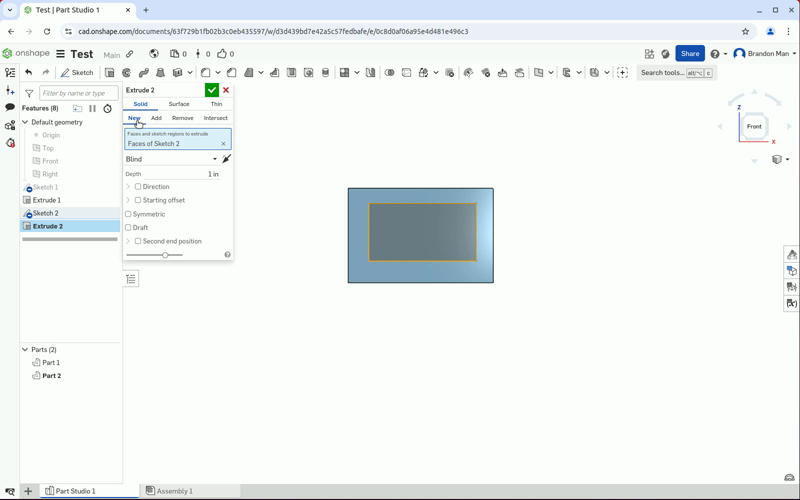
key(tab, 4)
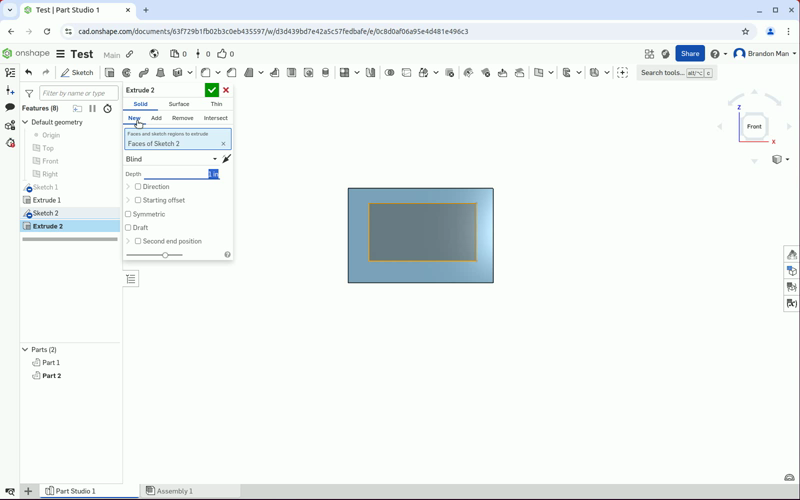
text(7.221)
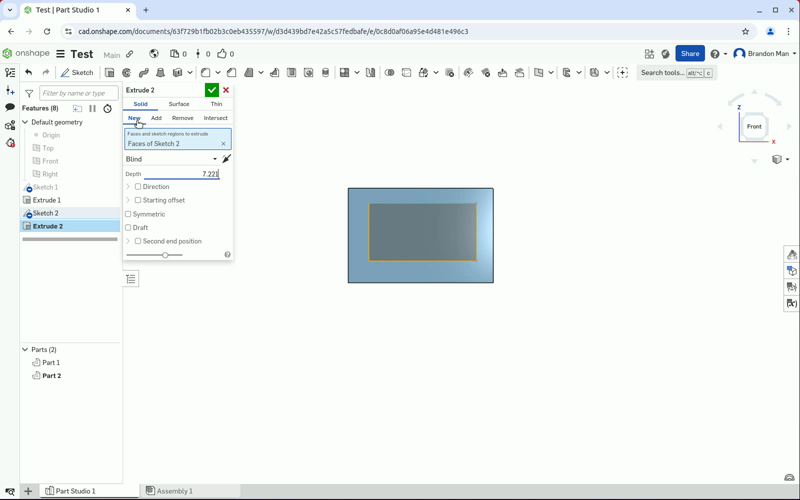
key(enter)
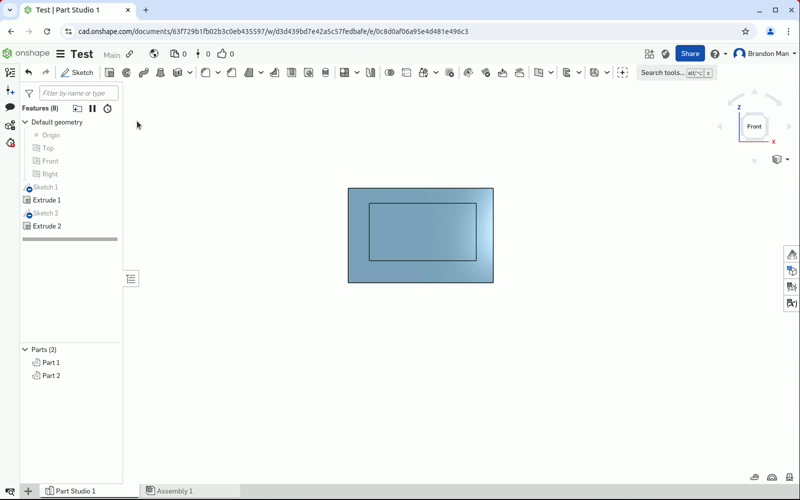
key(shift+h)
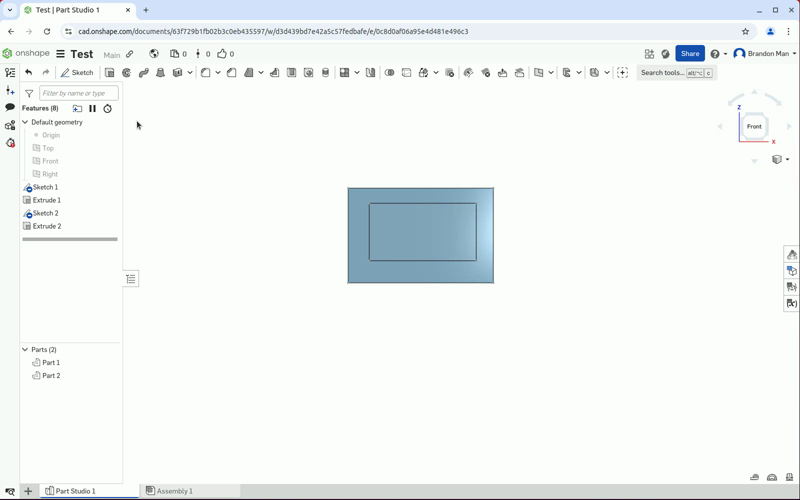
key(shift+h)
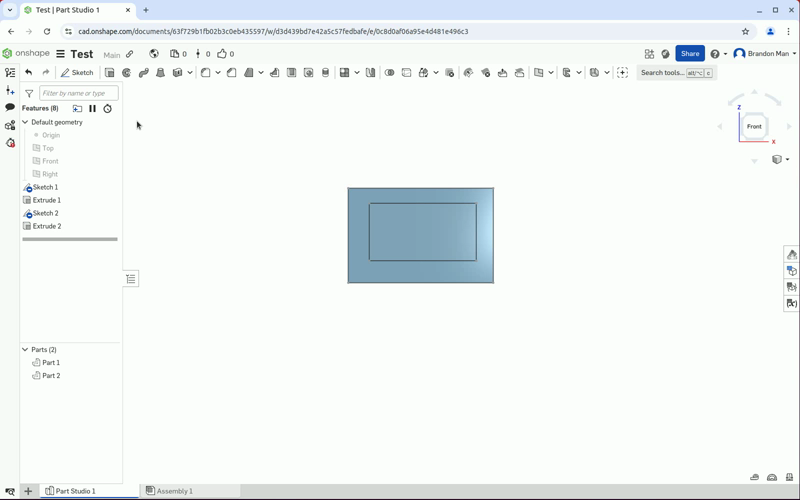
key(shift+7)
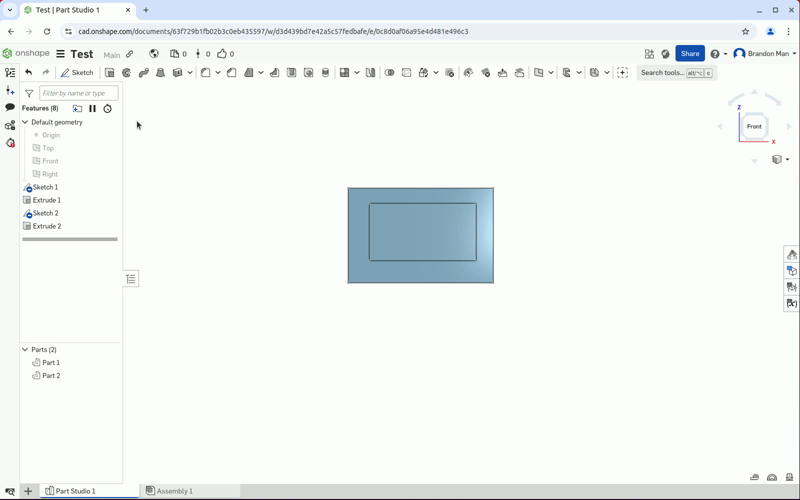
key(left, 2)
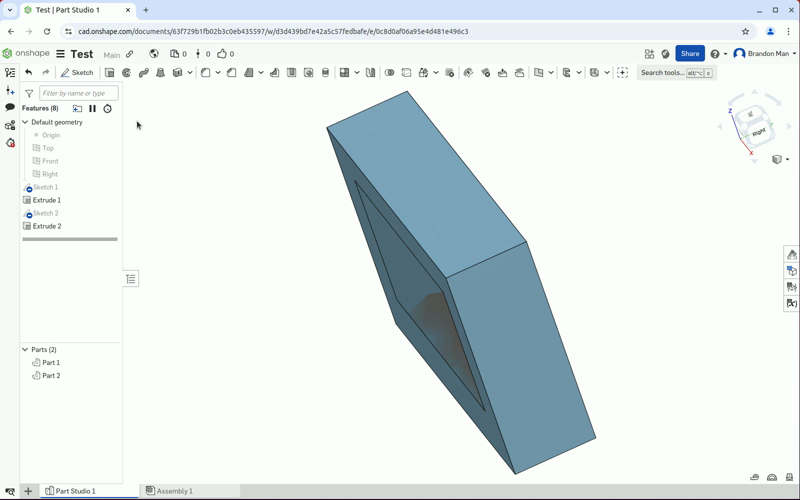
key(down, 2)
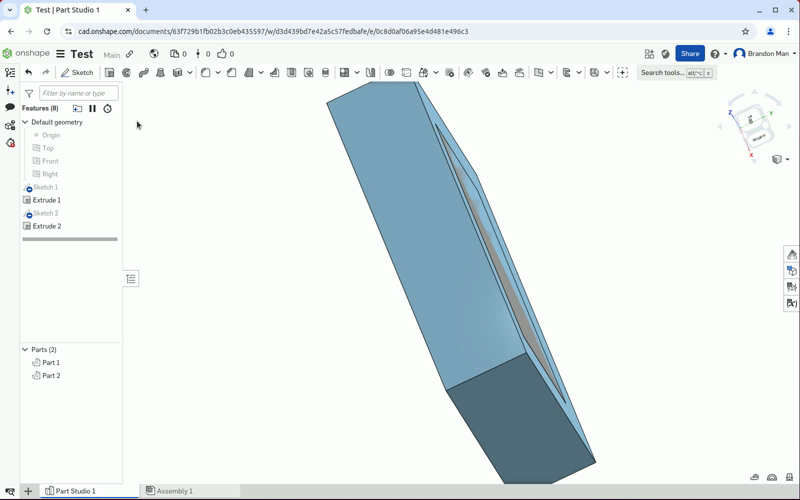
key(up, 2)
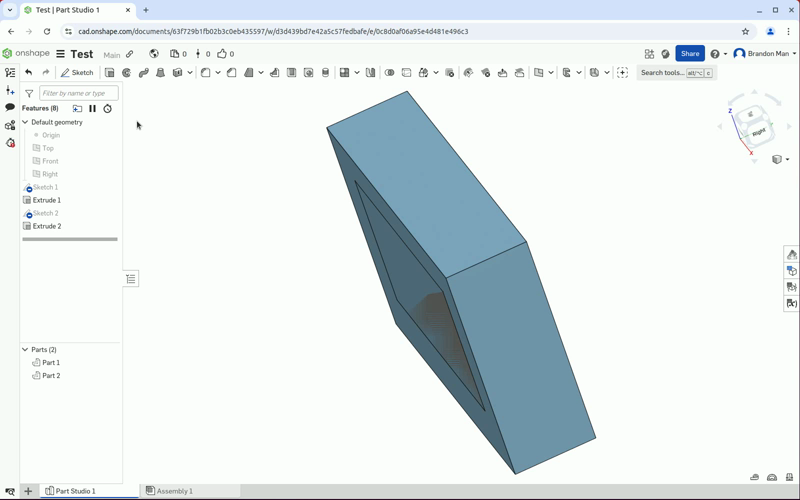
key(right, 2)
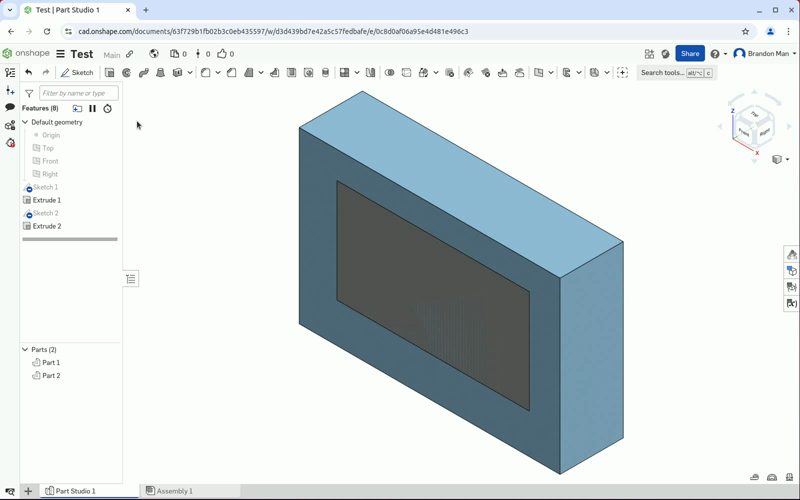
mouse_move(73, 189)
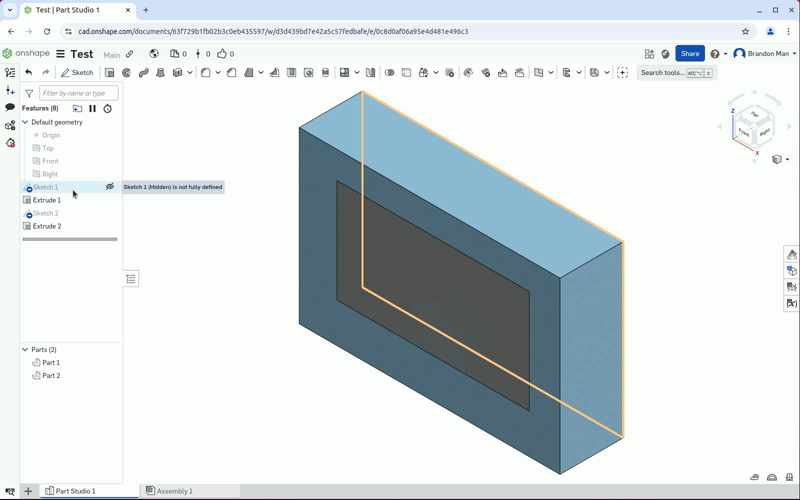
click(73, 189)